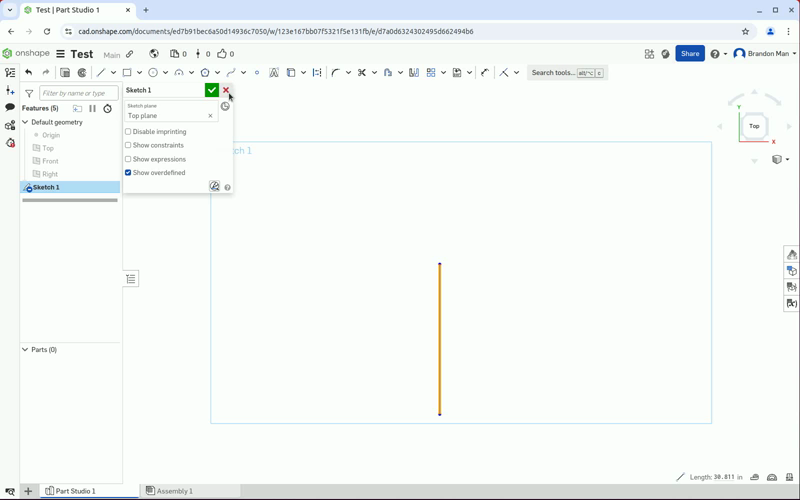
key(shift+h)
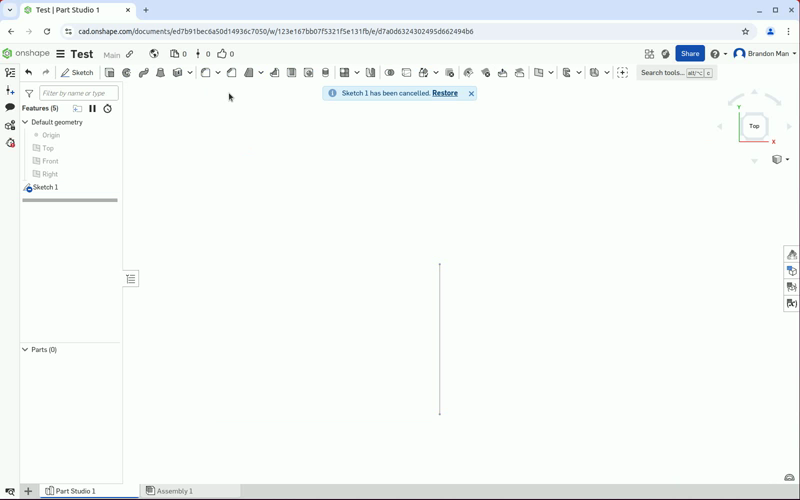
key(shift+s)
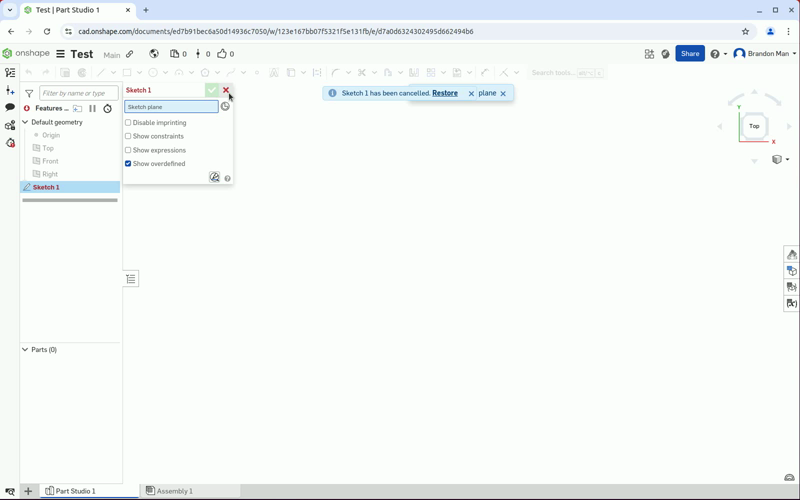
mouse_move(73, 150)
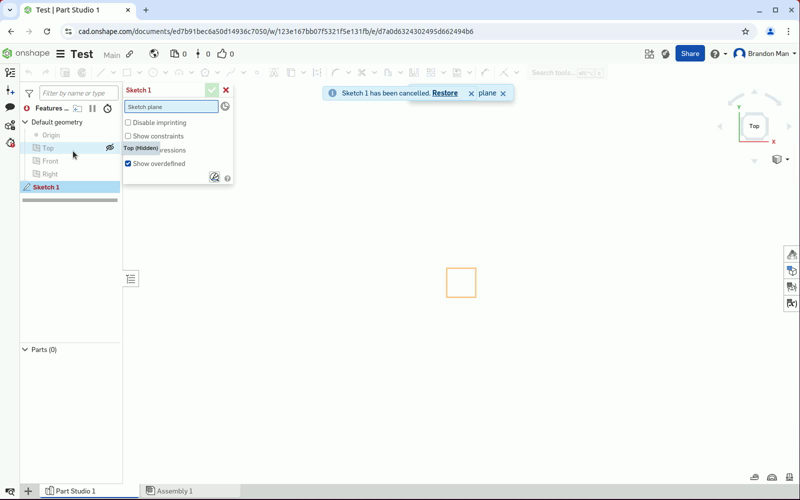
click(73, 150)
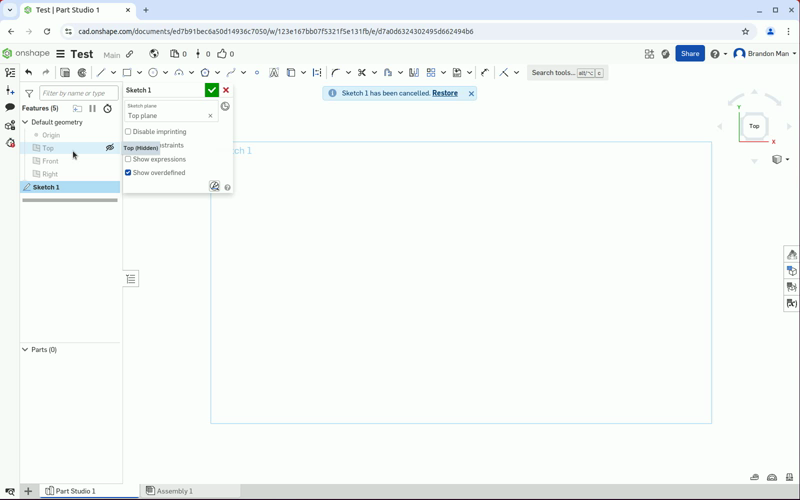
mouse_move(73, 352)
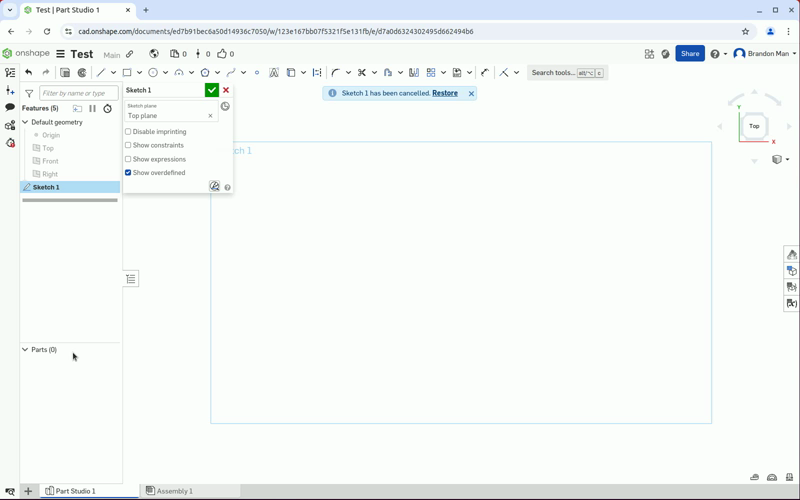
key(y)
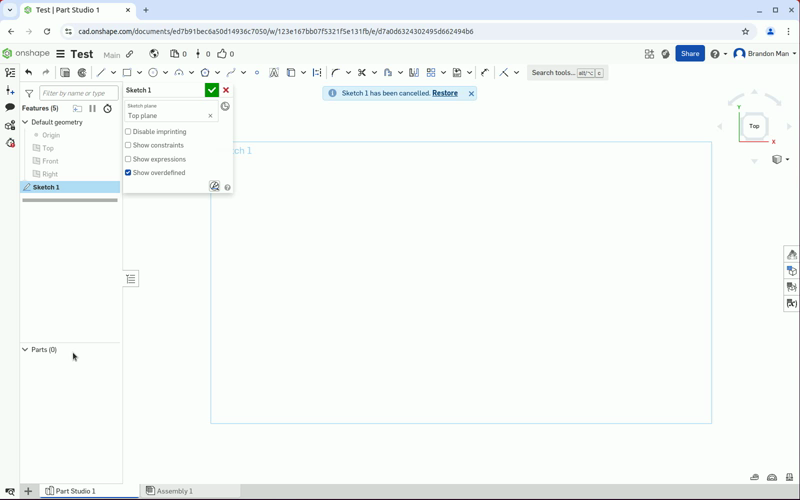
key(a)
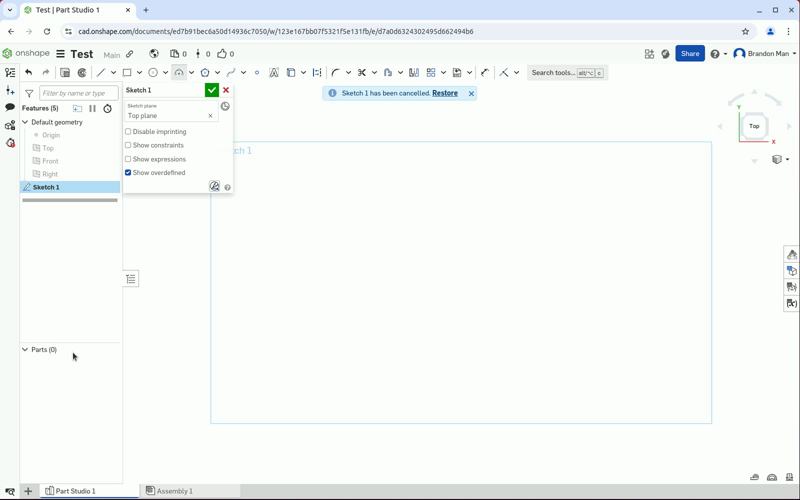
key_down(shift)
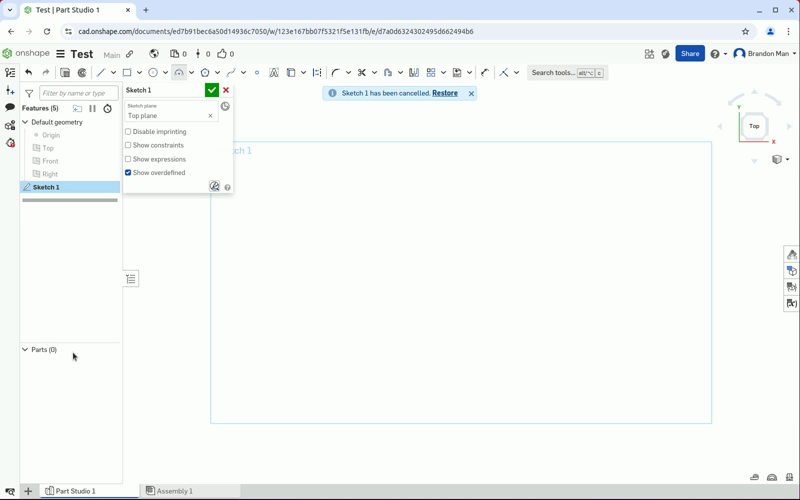
mouse_move(348, 299)
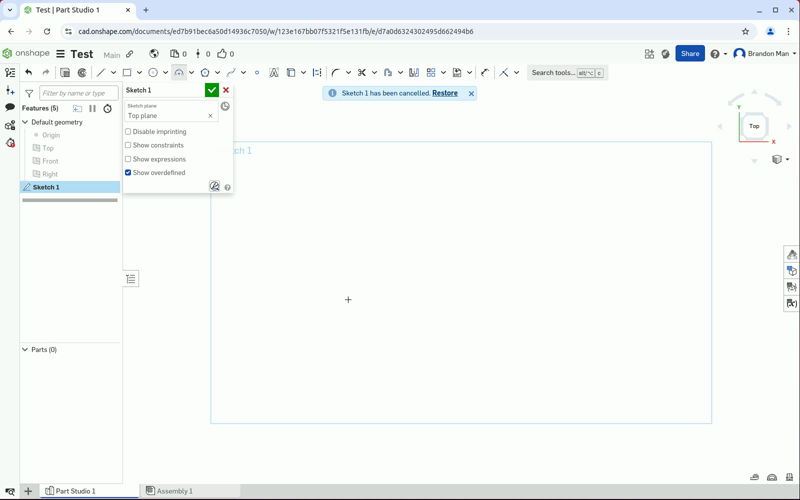
click(348, 299)
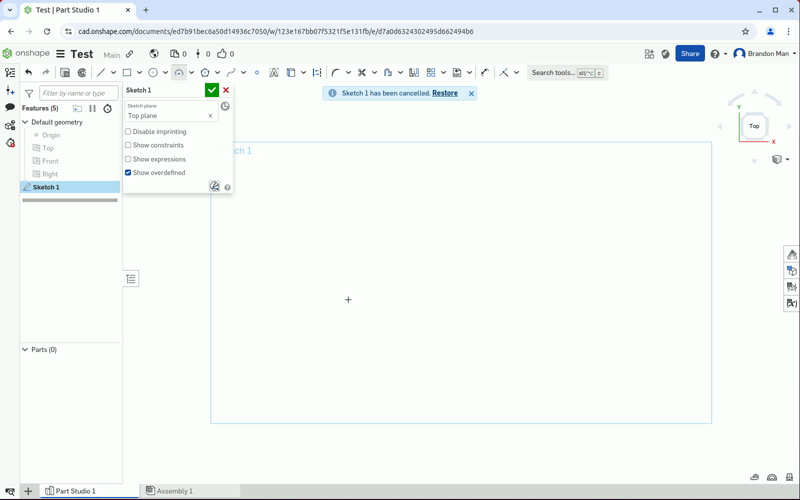
key_up(shift)
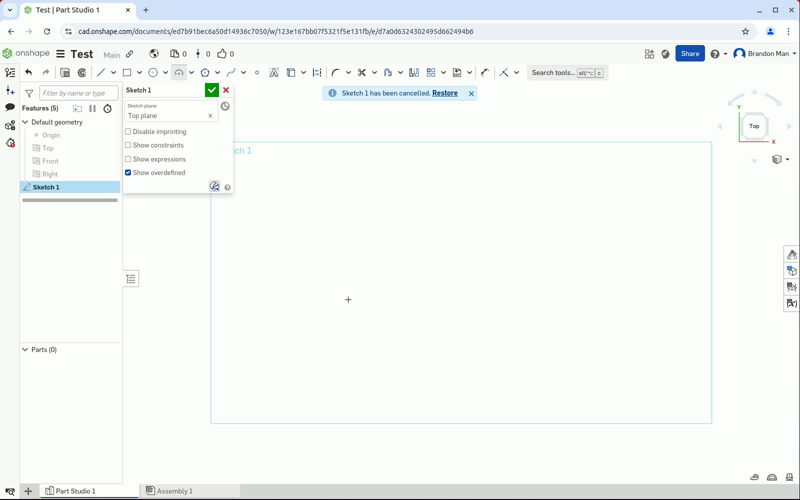
key_down(shift)
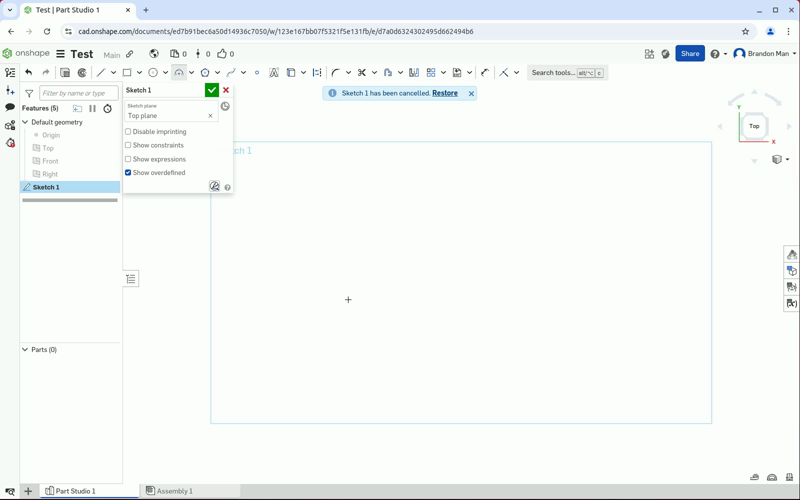
mouse_move(365, 334)
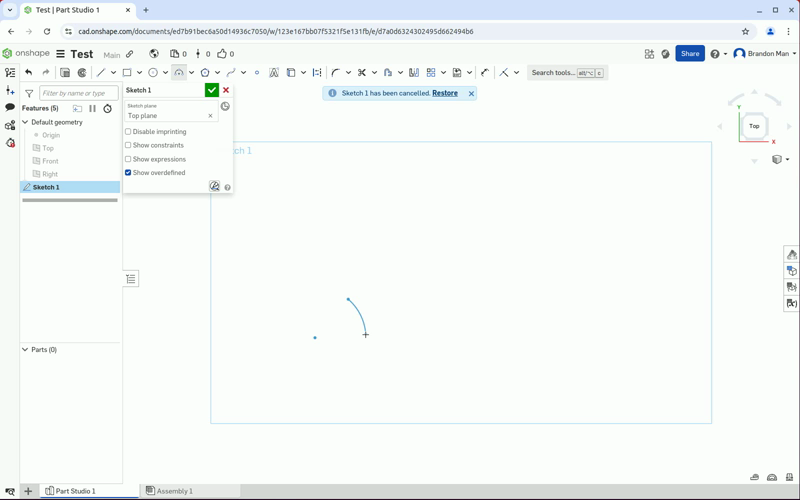
click(365, 334)
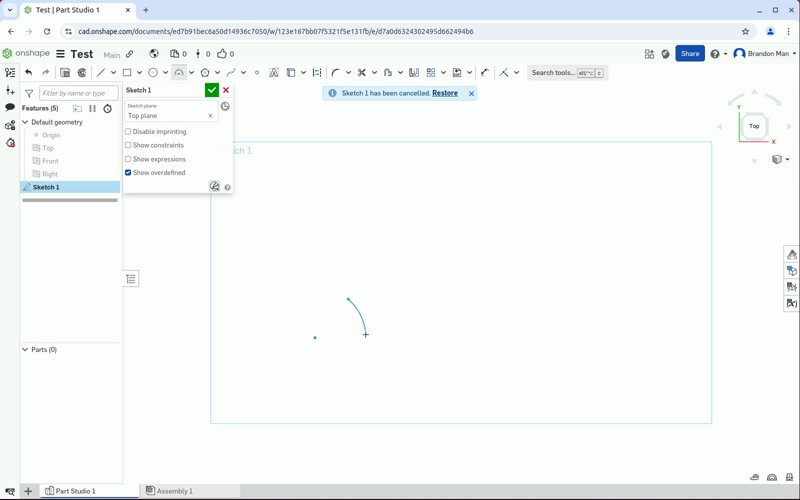
mouse_move(353, 318)
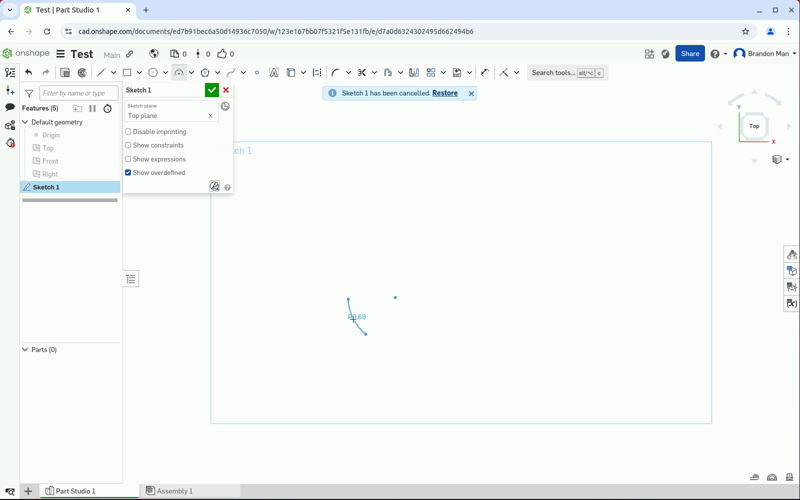
click(353, 318)
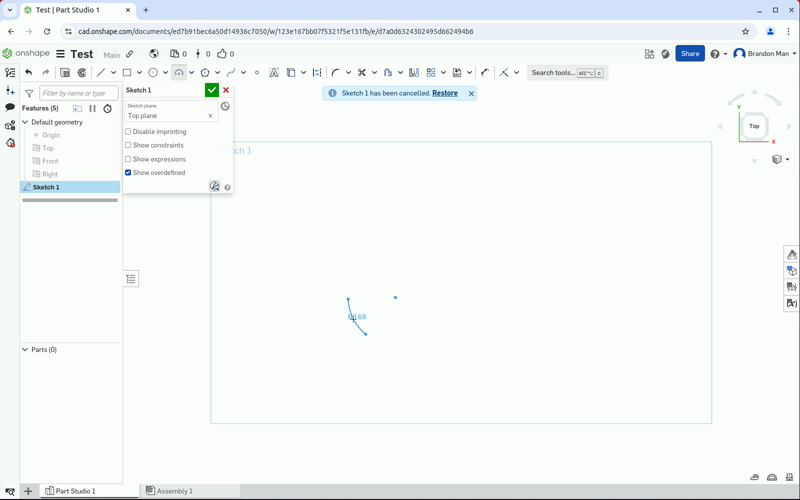
key_up(shift)
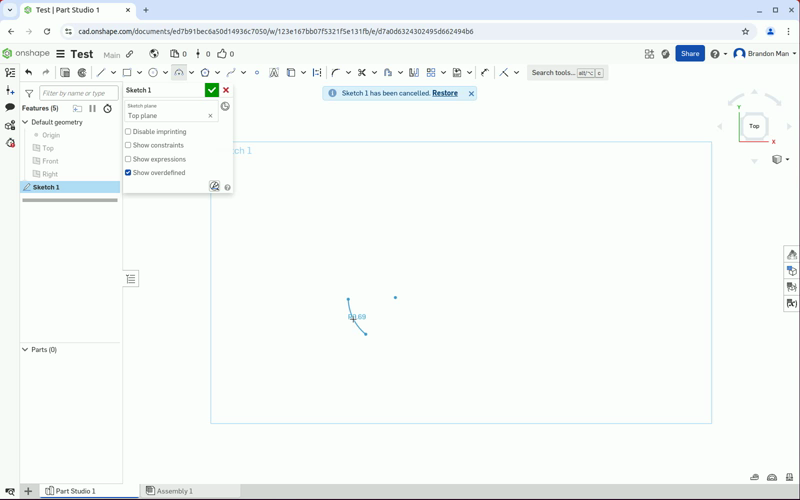
key(esc)
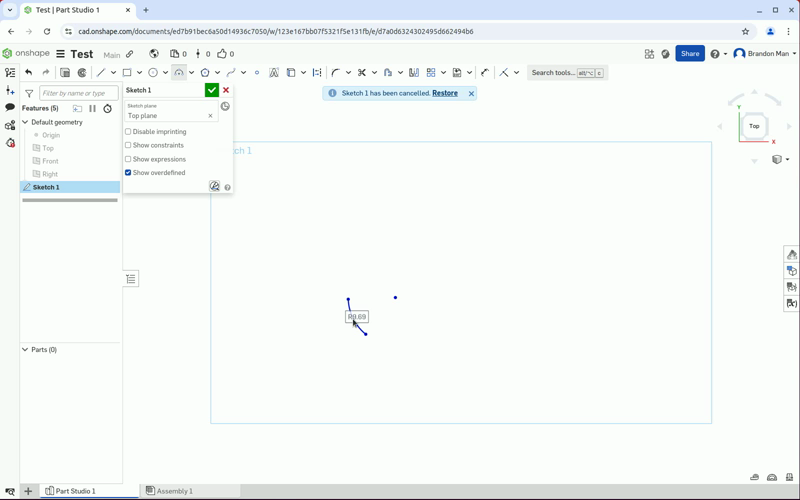
key(l)
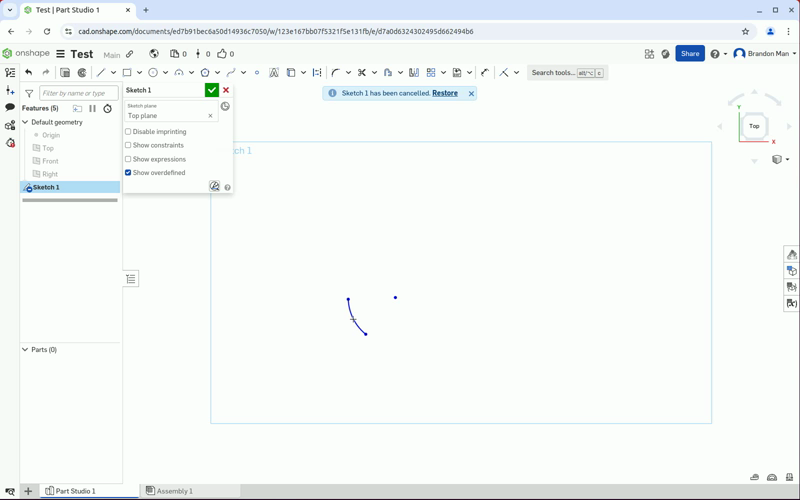
mouse_move(365, 334)
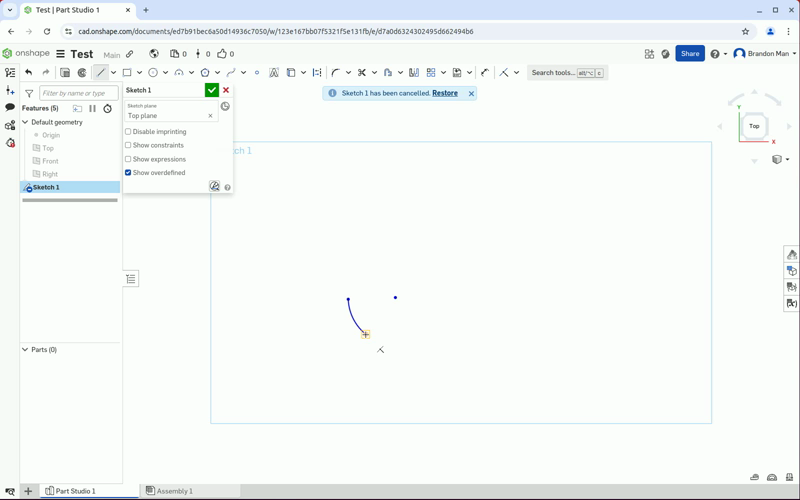
click(365, 334)
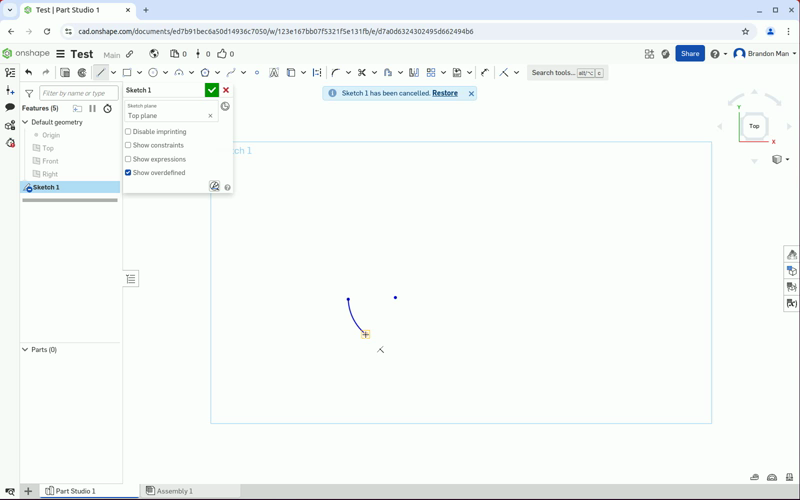
key_down(shift)
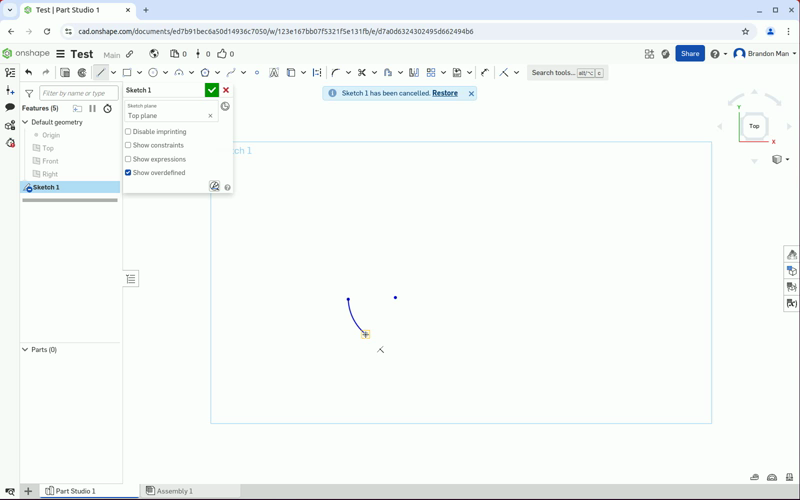
mouse_move(555, 233)
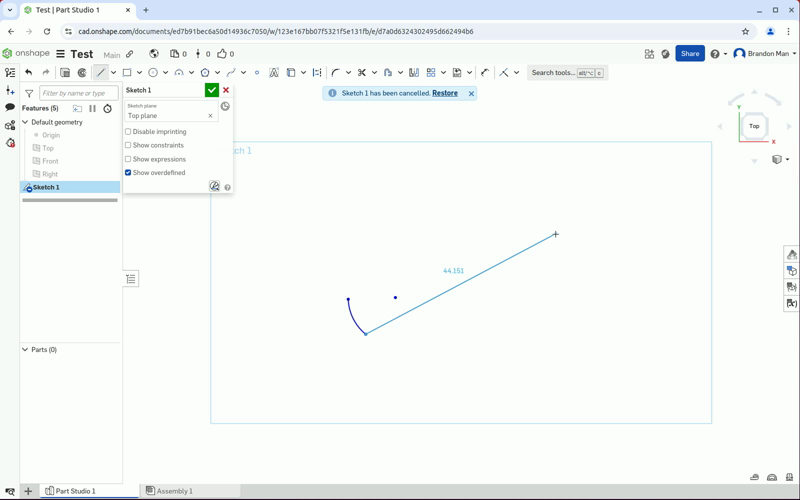
click(555, 233)
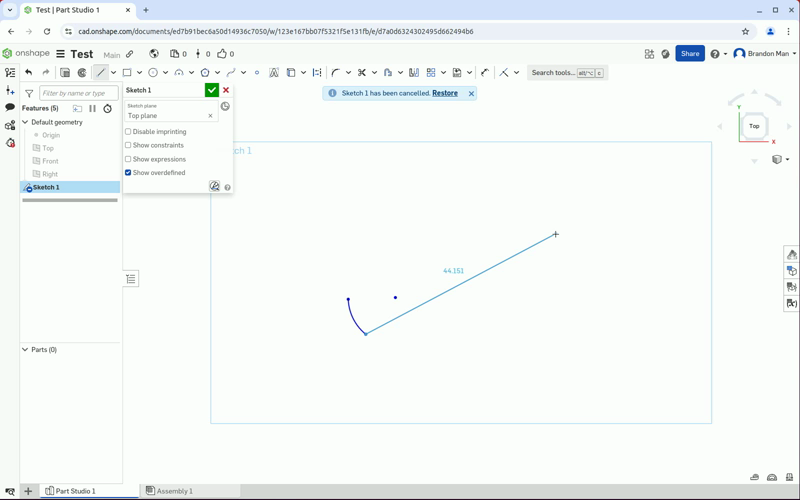
key_up(shift)
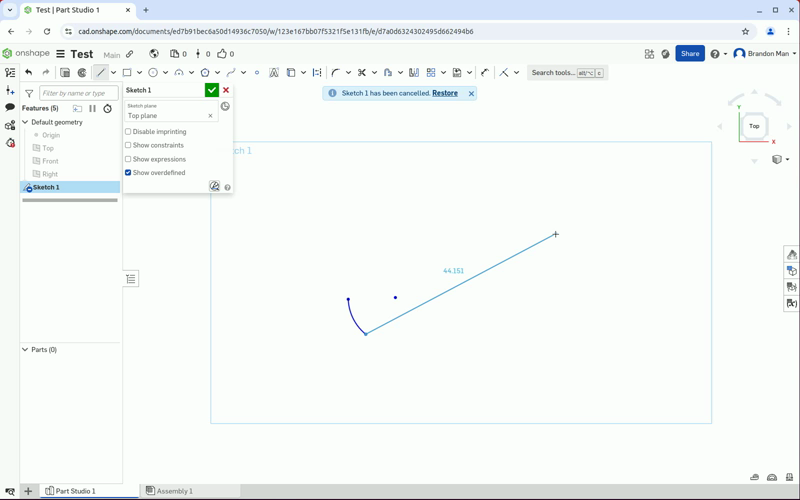
key(esc)
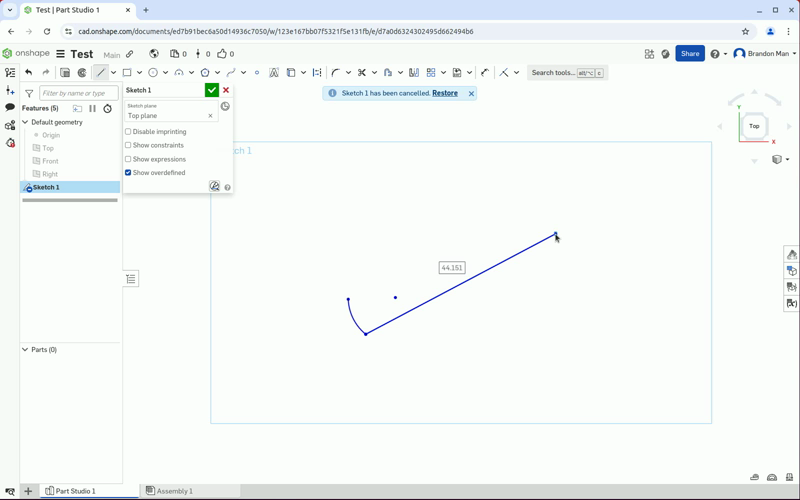
key(a)
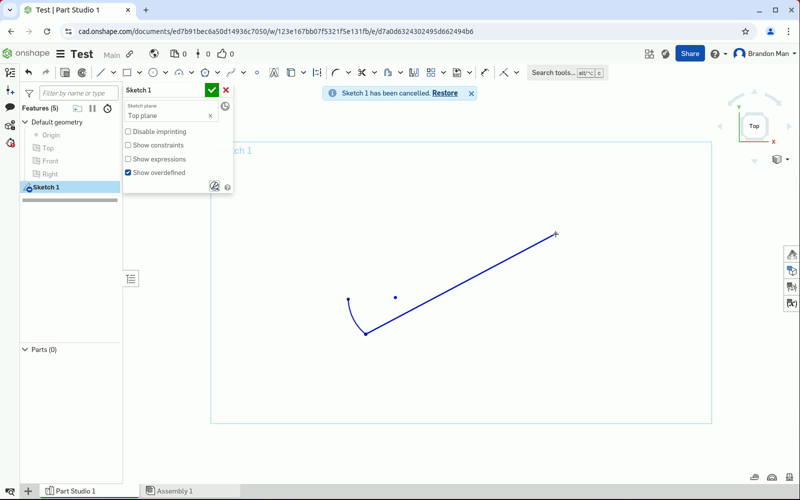
mouse_move(555, 233)
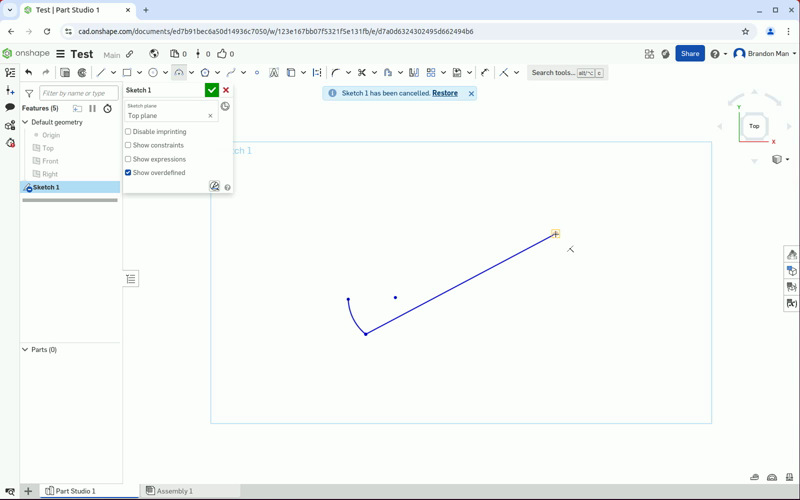
click(555, 233)
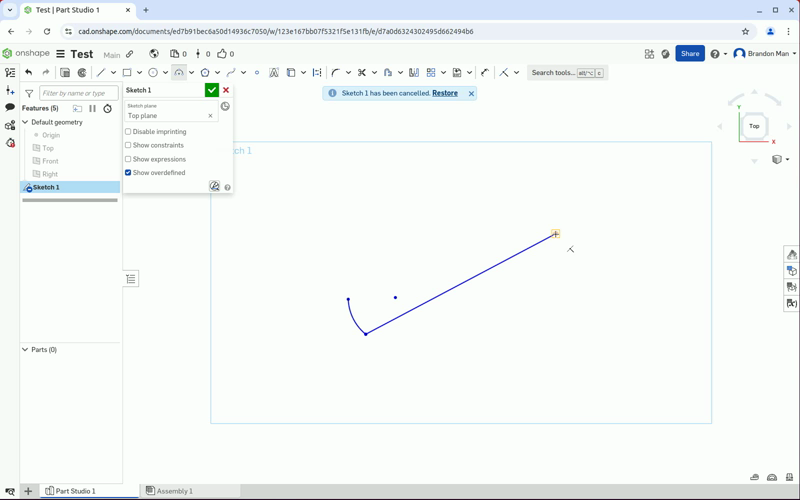
key_down(shift)
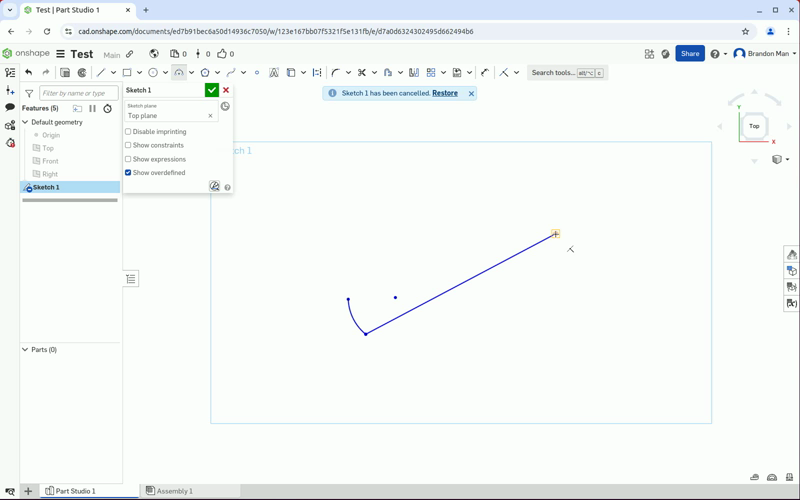
mouse_move(529, 225)
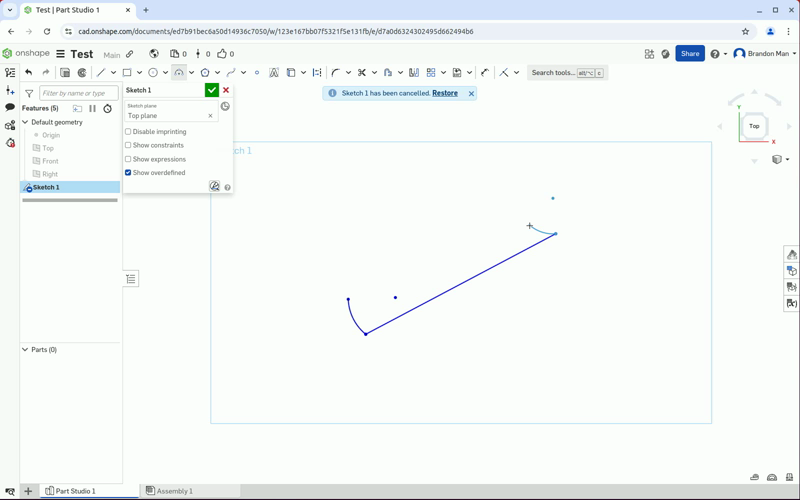
click(529, 225)
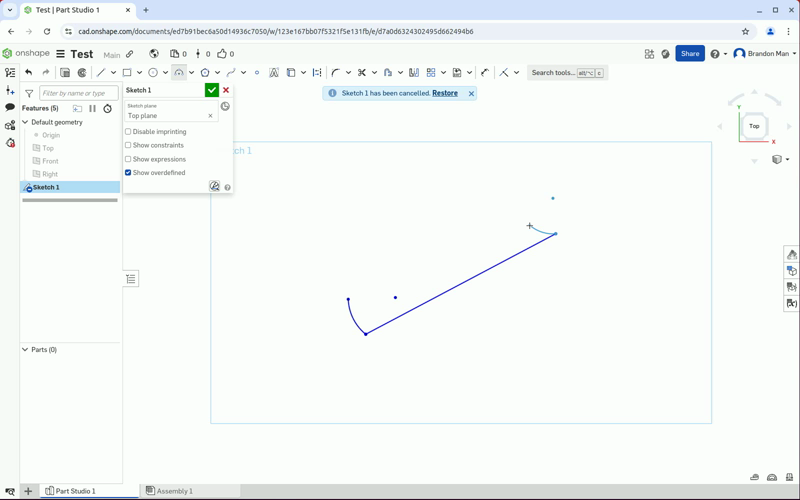
mouse_move(543, 227)
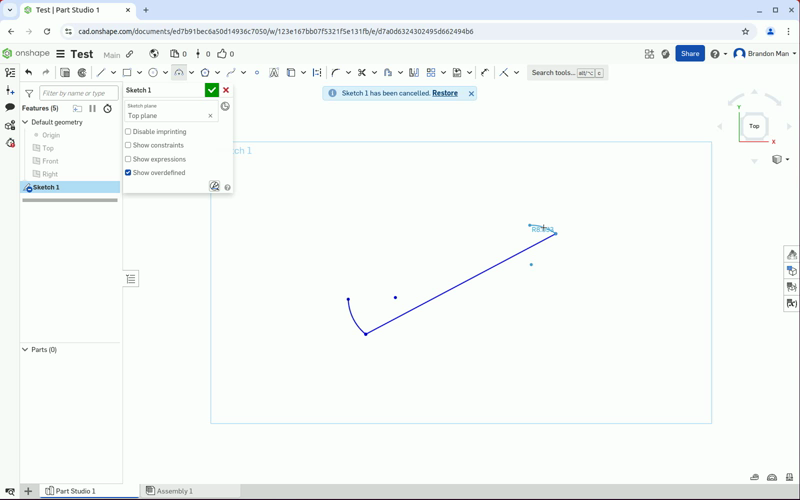
click(543, 227)
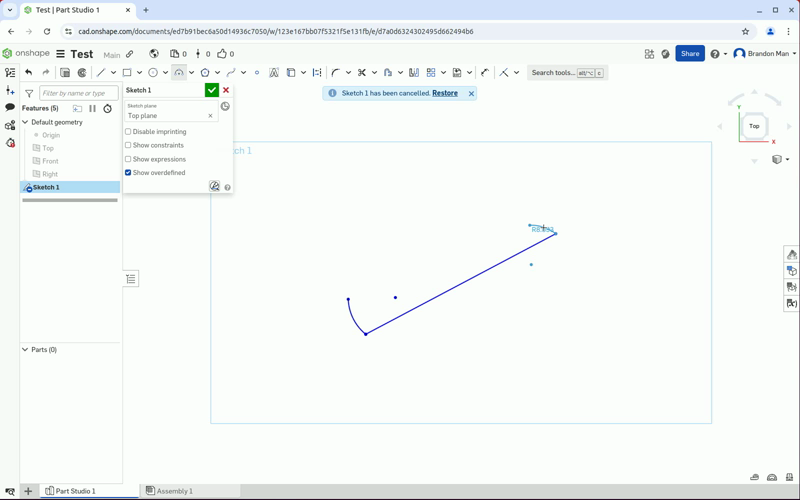
key_up(shift)
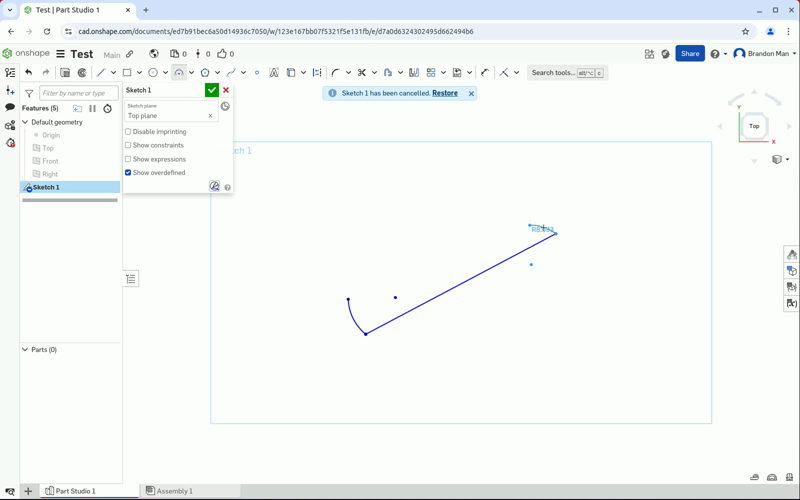
key(esc)
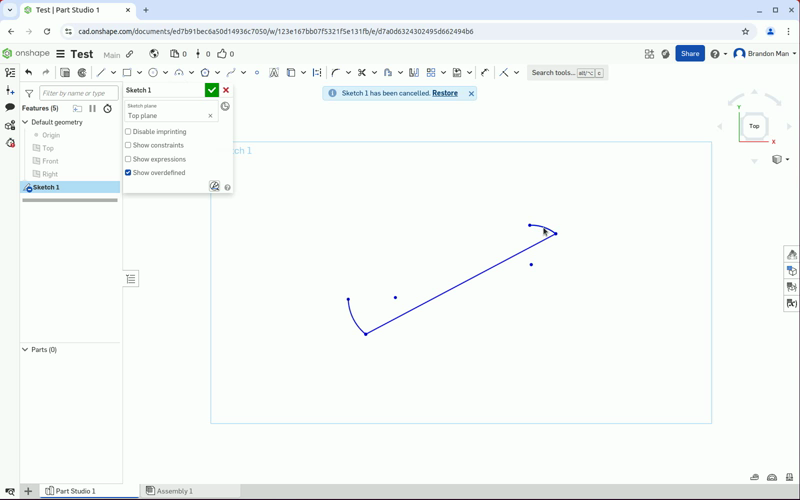
key(l)
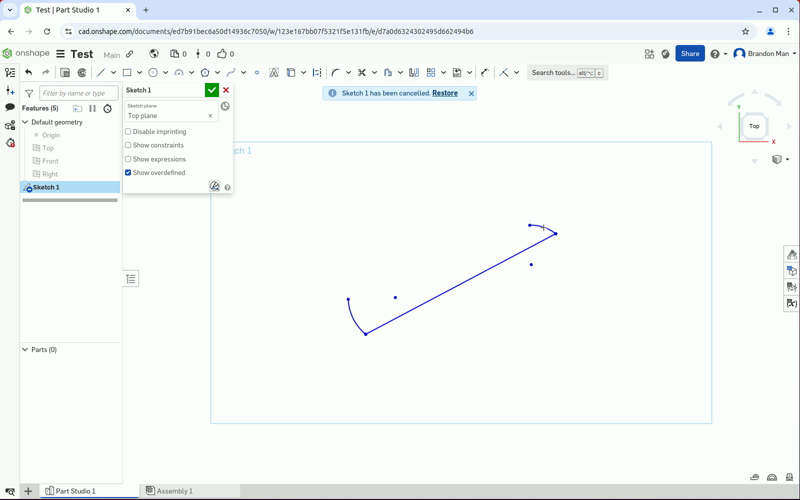
mouse_move(529, 225)
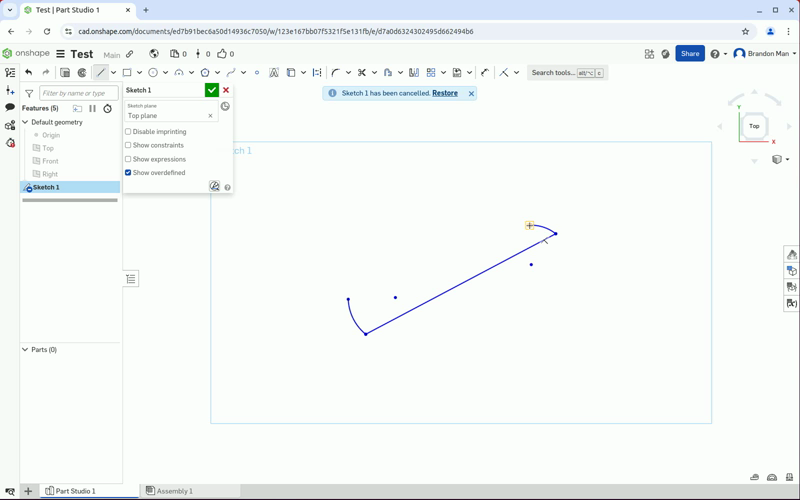
click(529, 225)
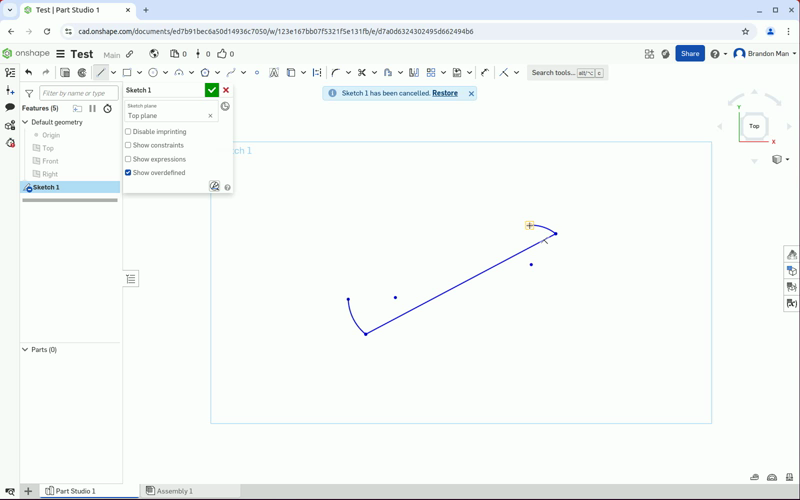
key_down(shift)
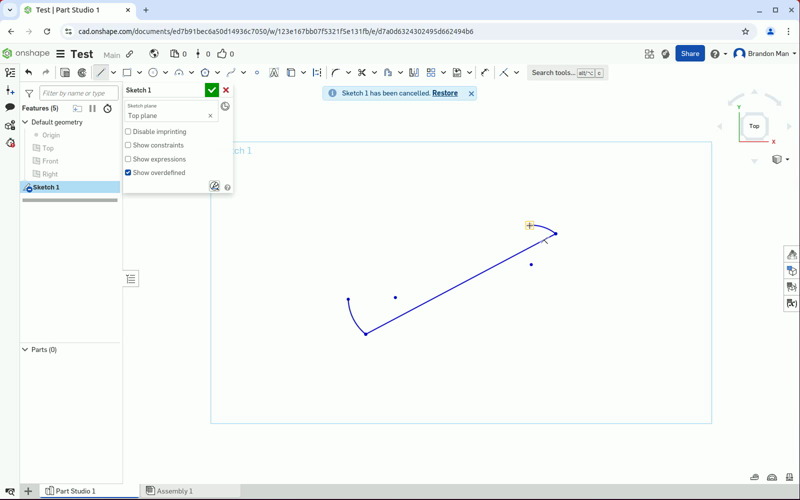
mouse_move(392, 225)
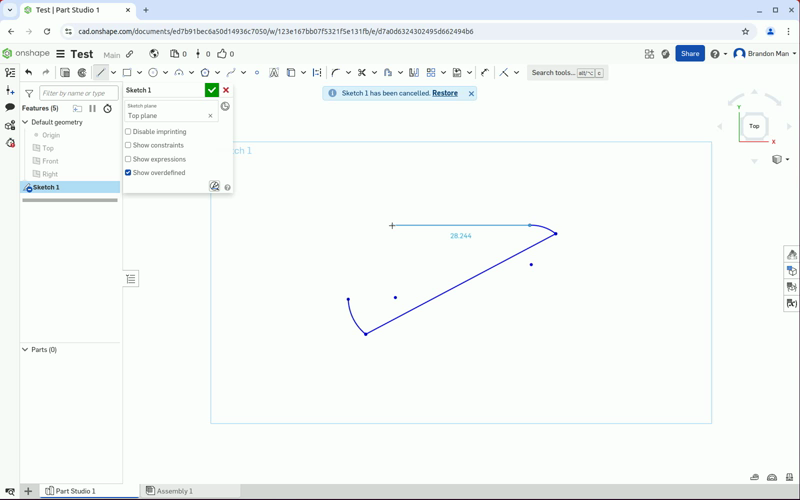
click(392, 225)
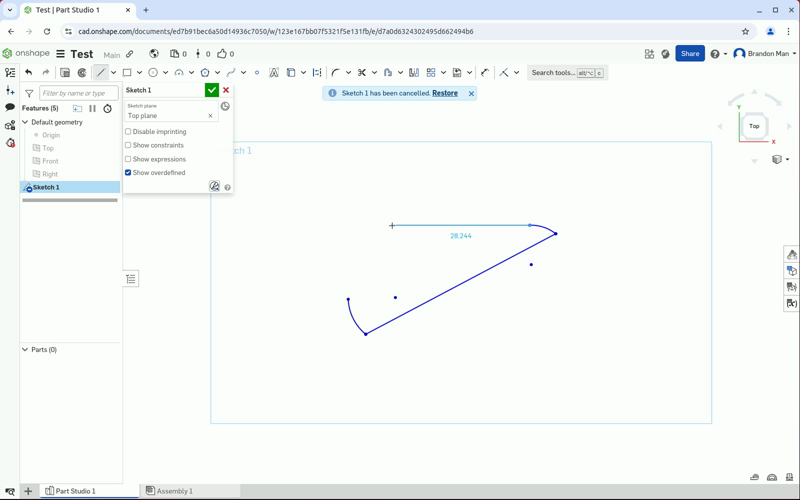
key_up(shift)
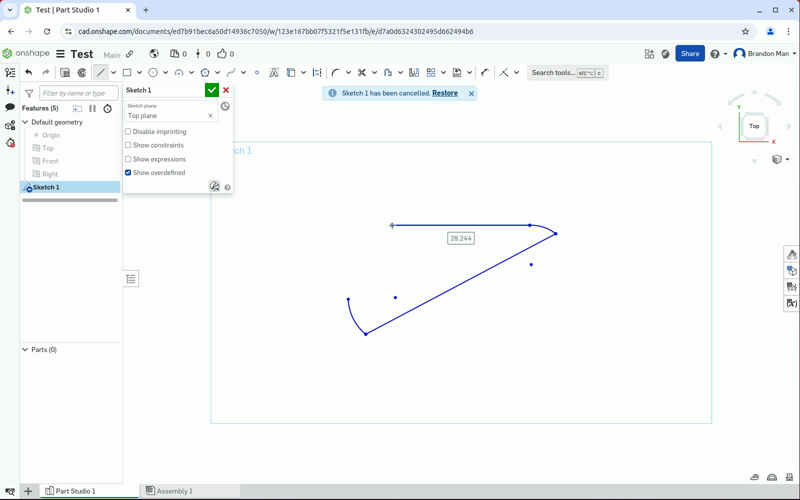
key(esc)
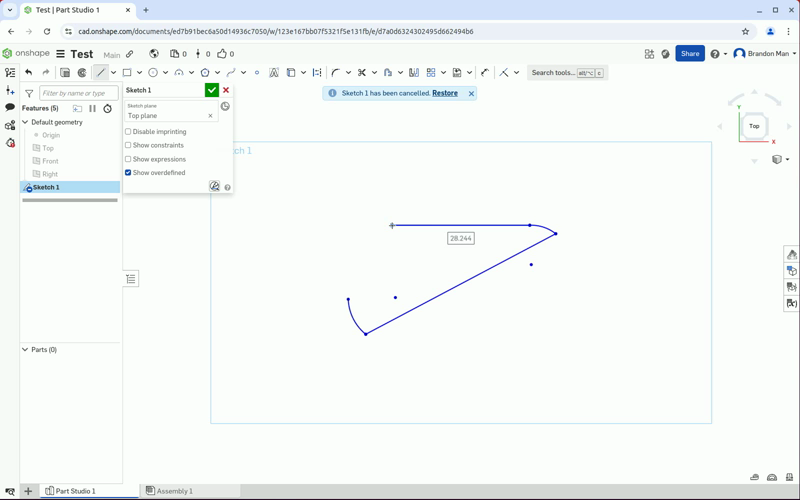
key(a)
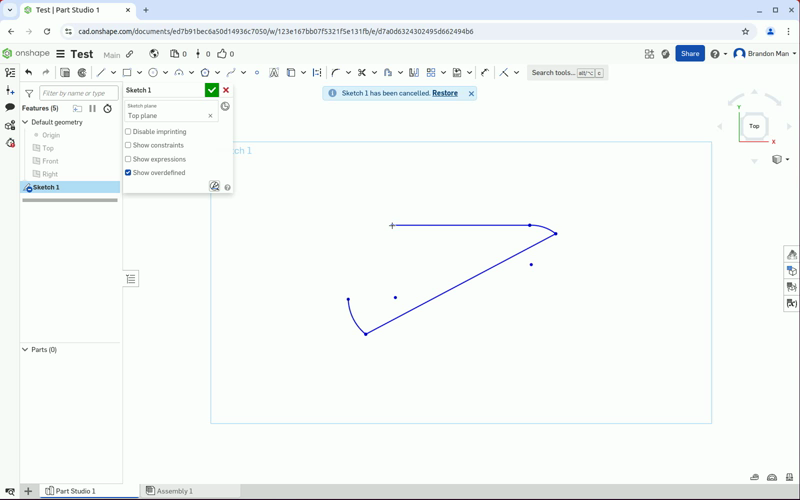
mouse_move(392, 225)
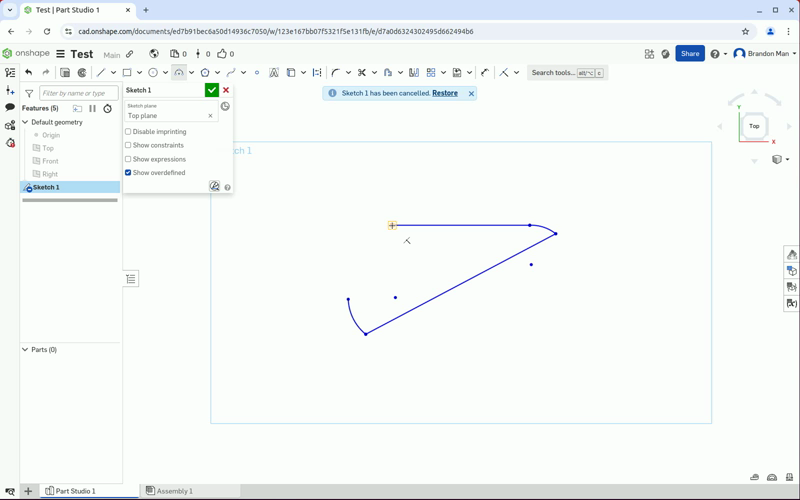
click(392, 225)
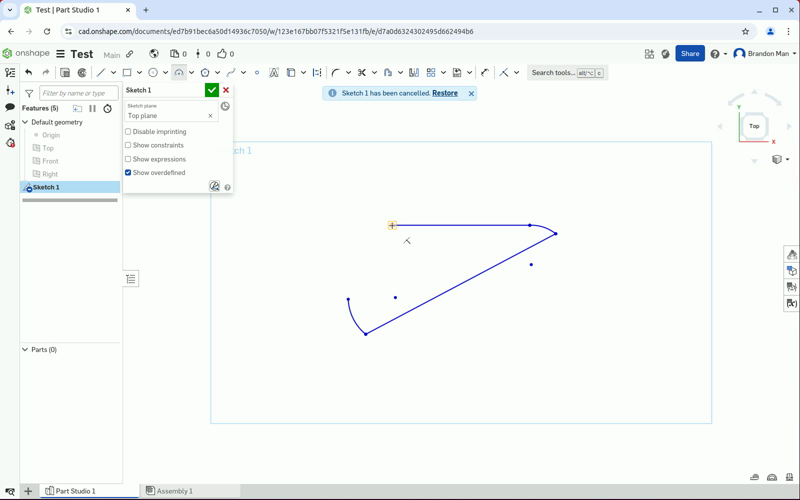
key_down(shift)
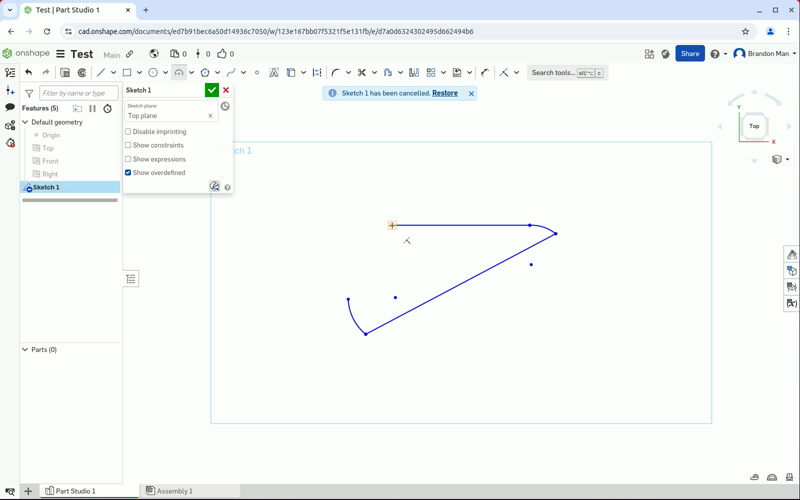
mouse_move(348, 266)
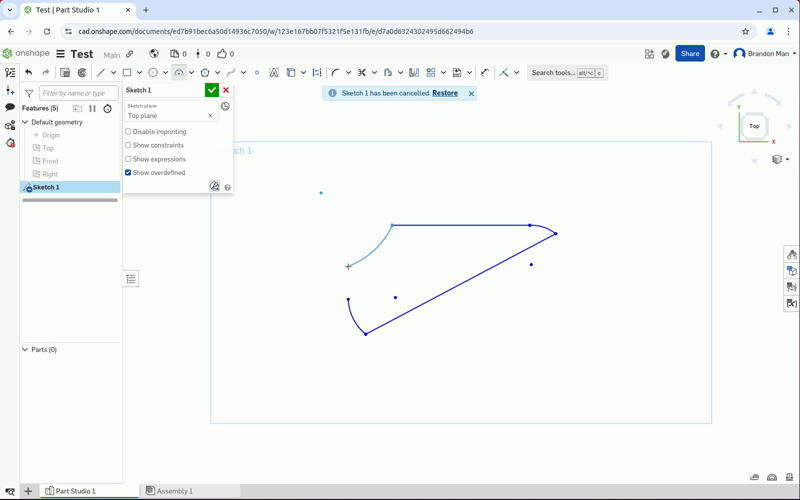
click(348, 266)
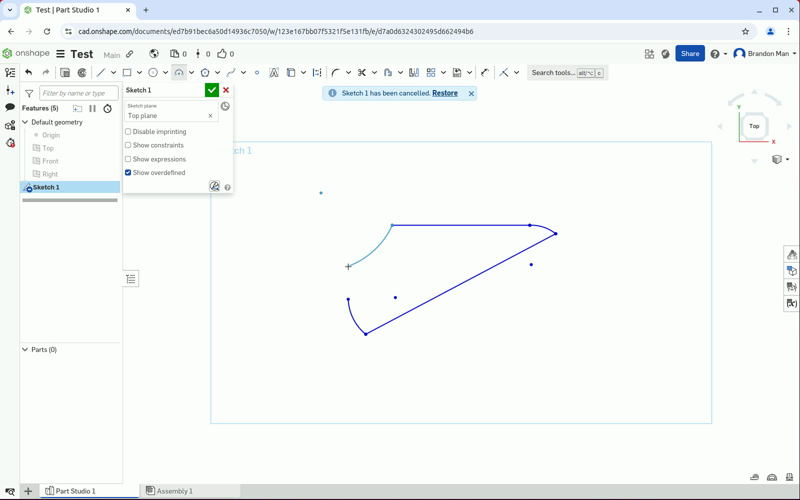
mouse_move(361, 236)
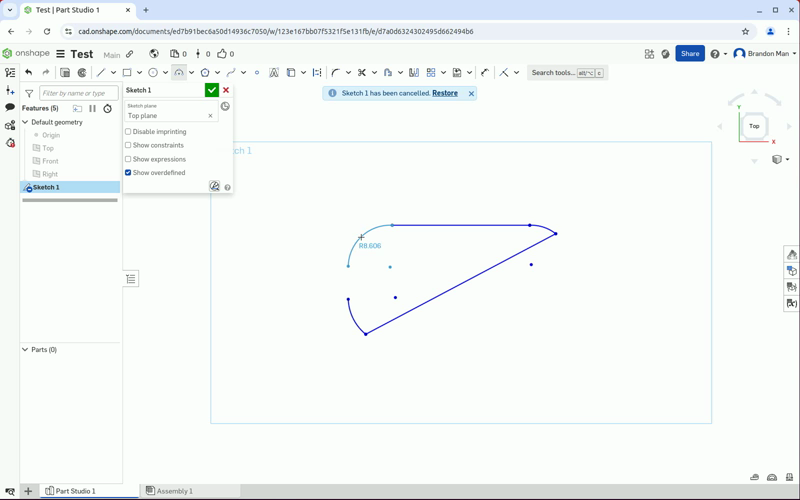
click(361, 236)
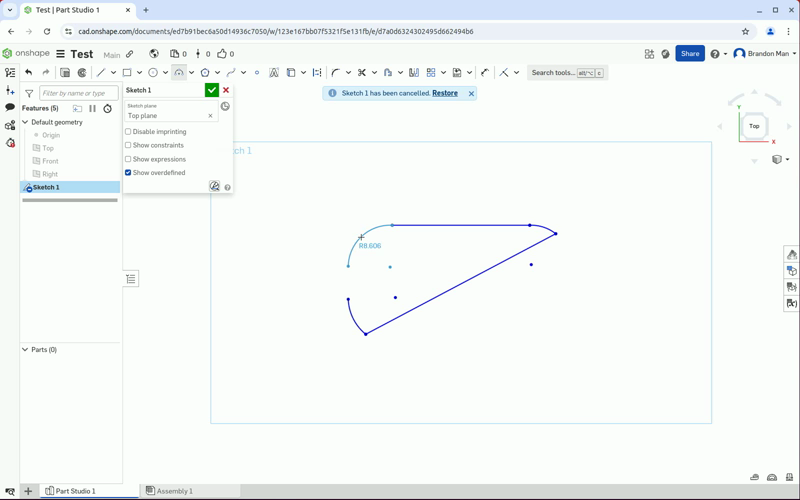
key_up(shift)
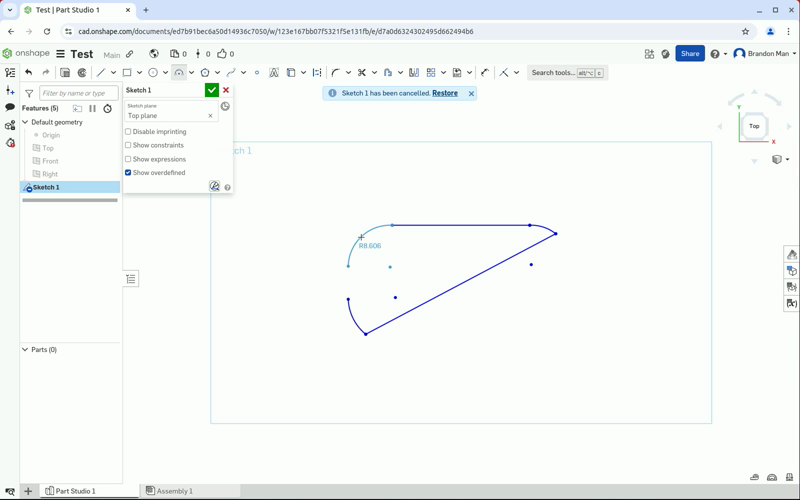
key(esc)
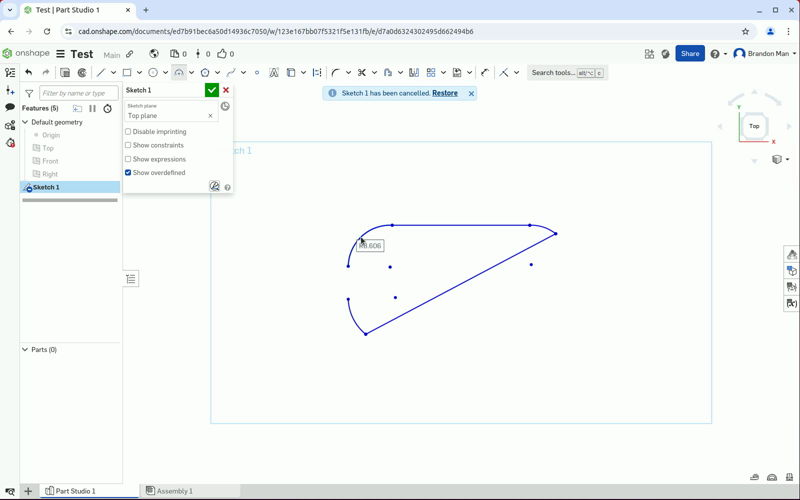
key(l)
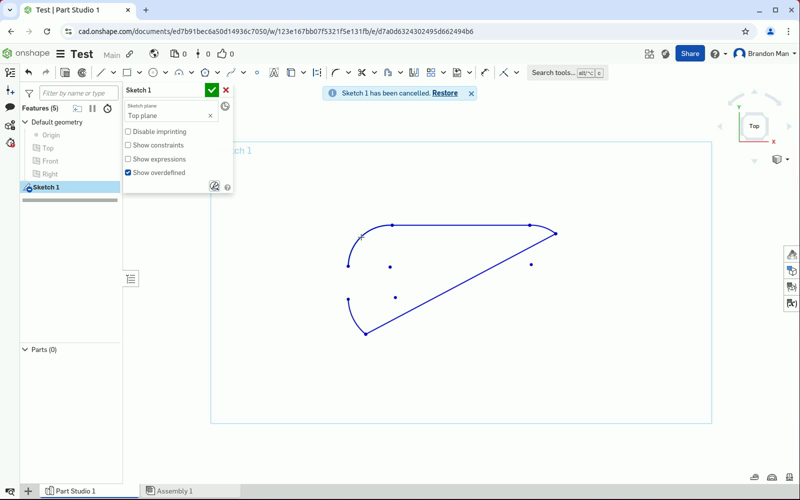
mouse_move(348, 266)
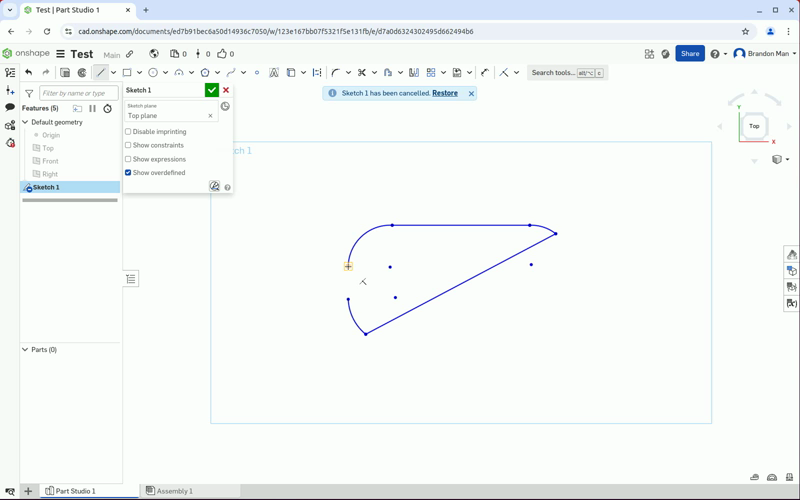
click(348, 266)
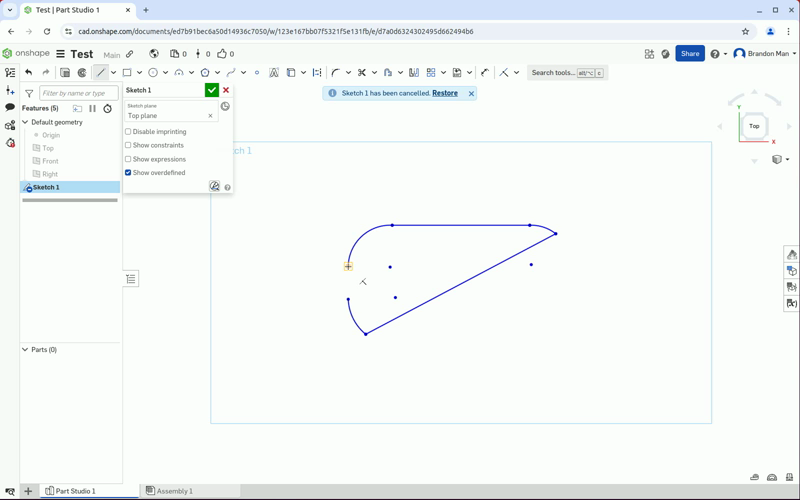
mouse_move(378, 266)
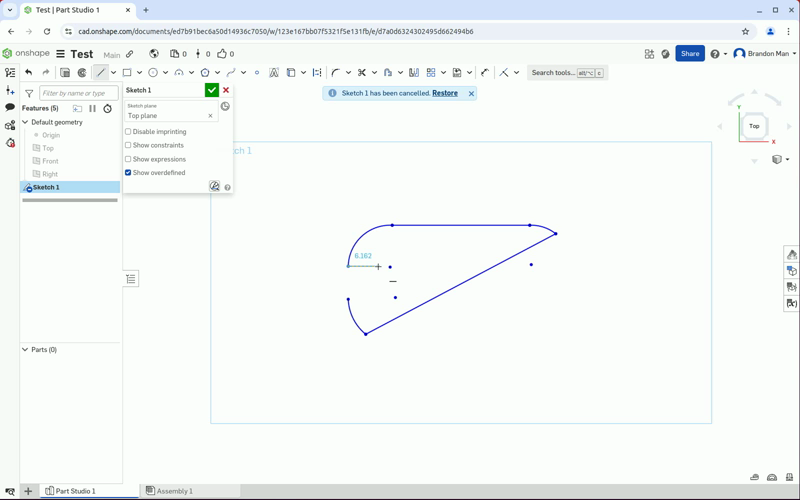
key_down(shift)
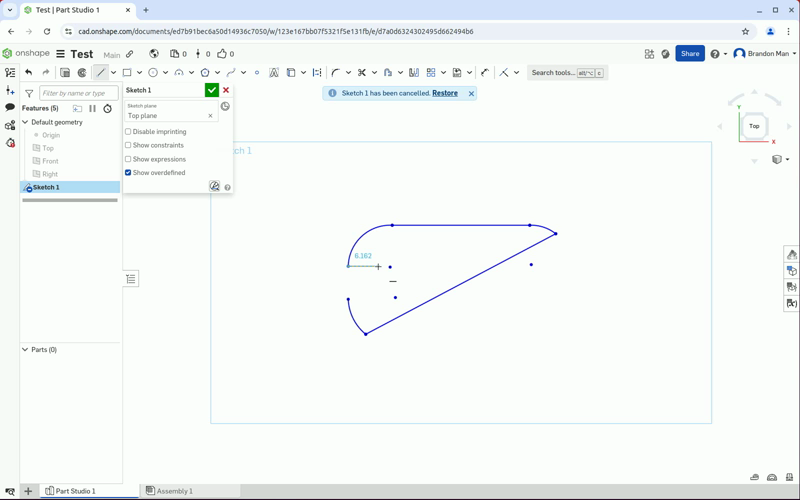
mouse_move(348, 299)
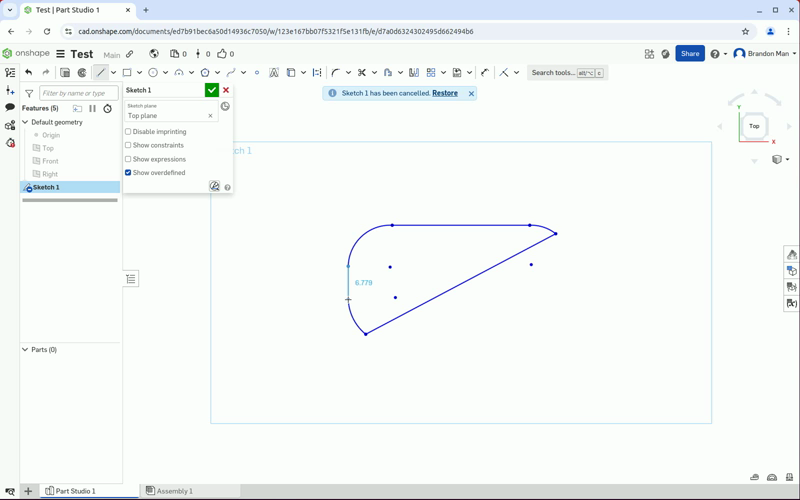
key_up(shift)
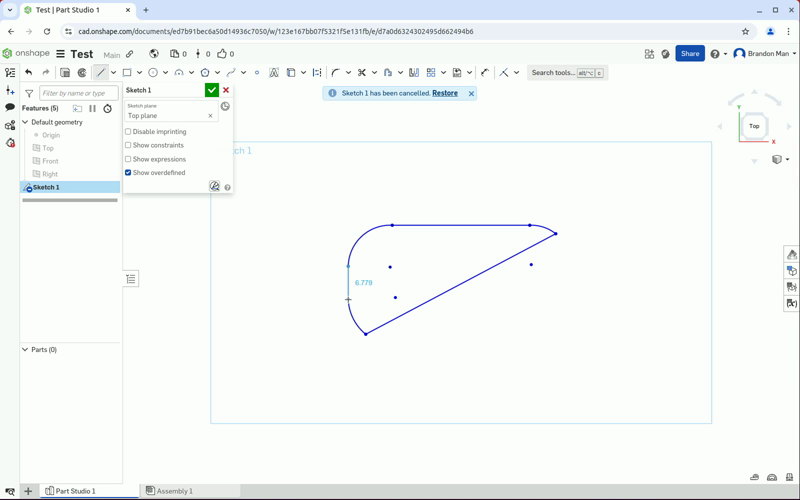
click(348, 299)
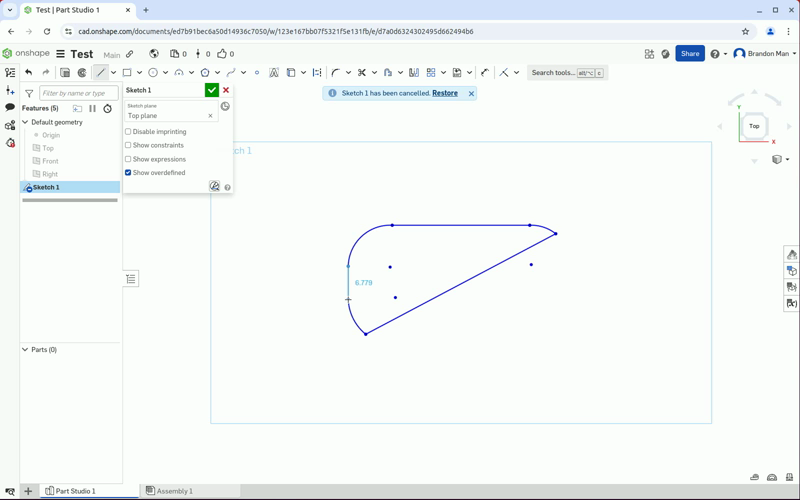
key(esc)
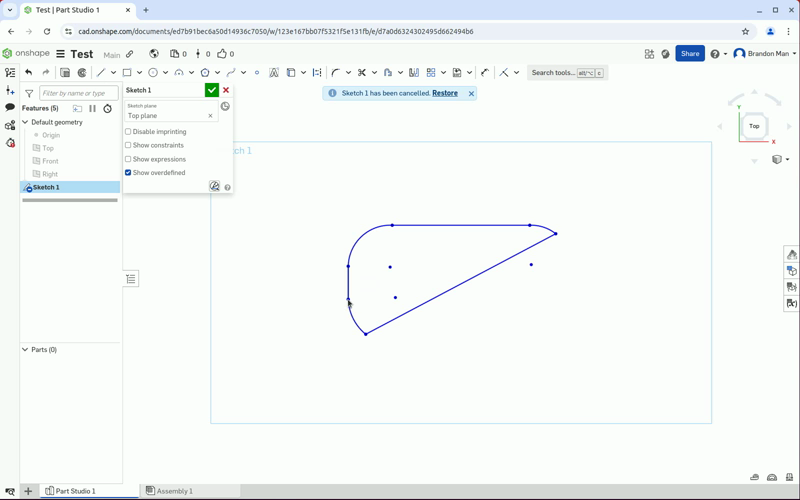
mouse_move(391, 304)
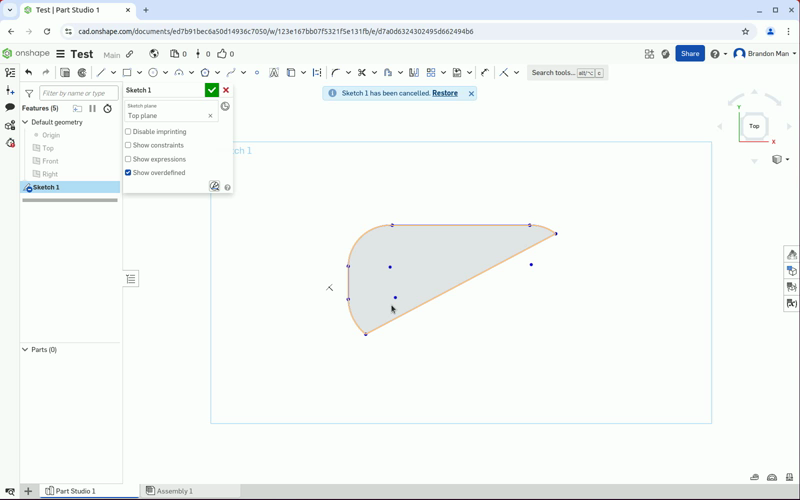
click(391, 304)
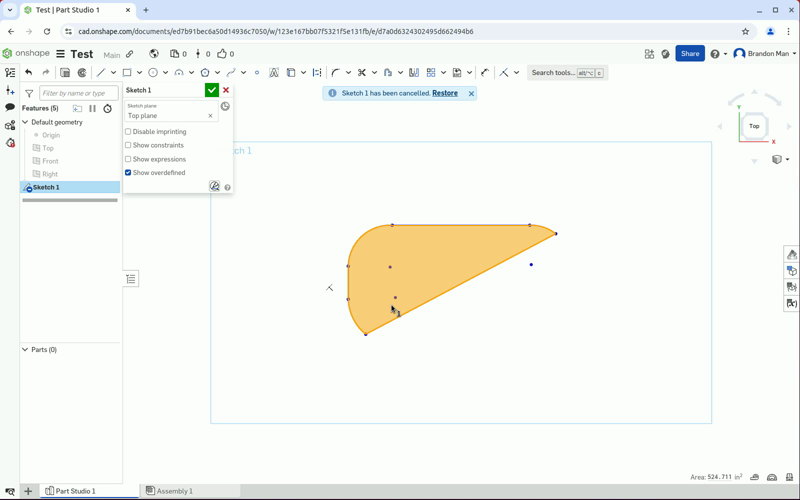
mouse_move(73, 352)
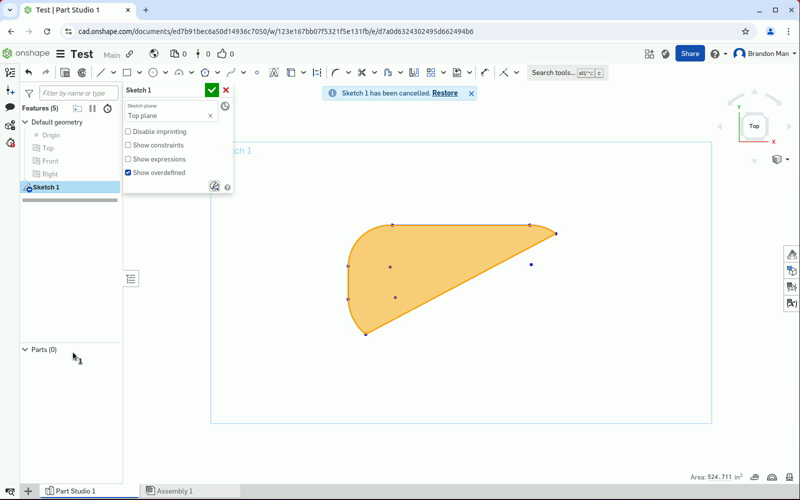
key(shift+y)
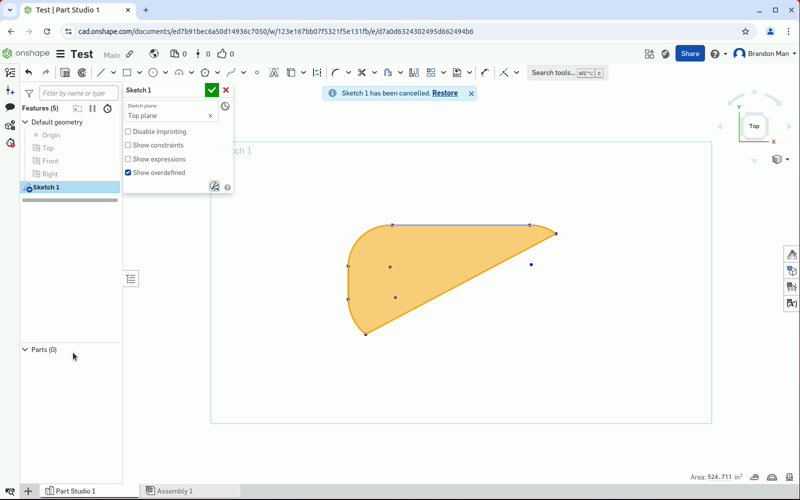
key(shift+e)
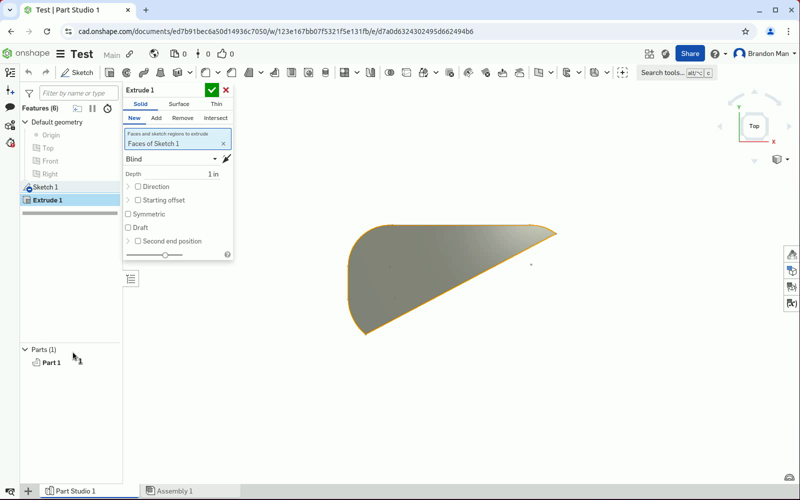
mouse_move(143, 106)
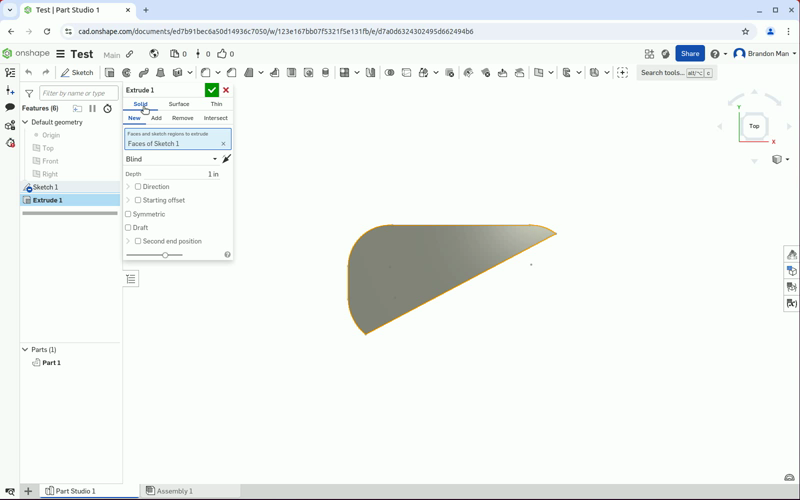
click(143, 106)
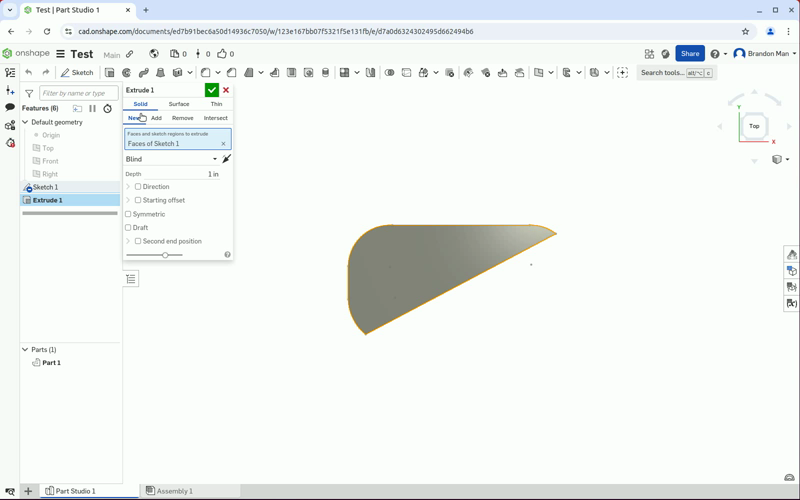
mouse_move(137, 120)
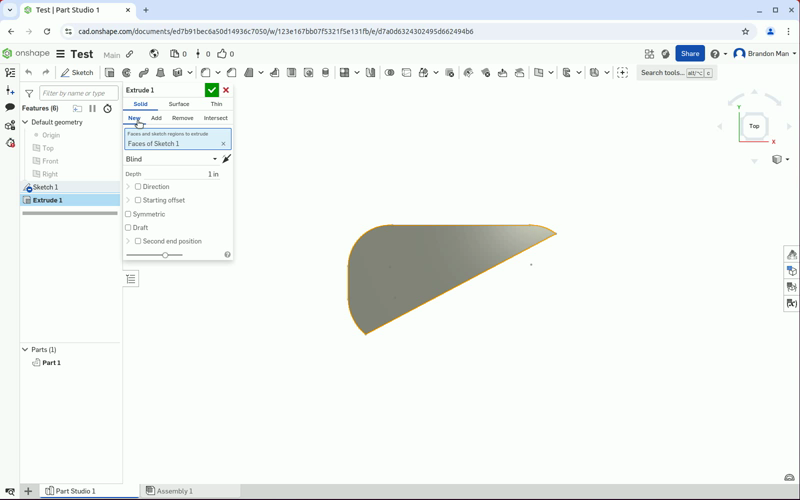
click(137, 120)
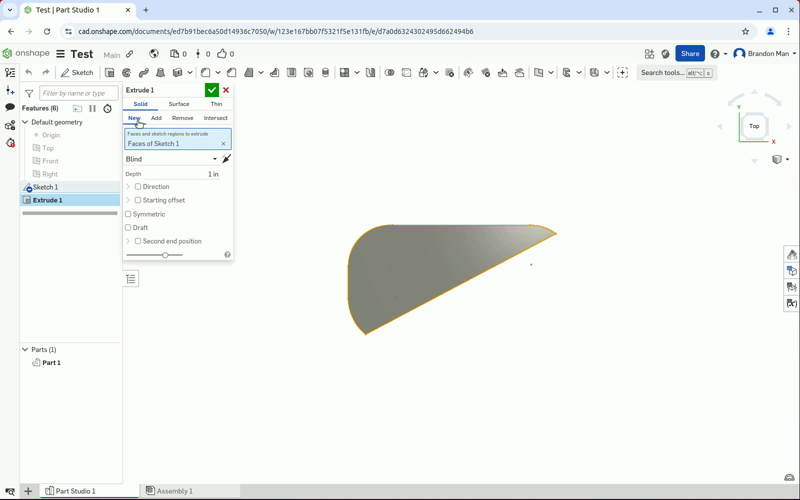
key(tab, 4)
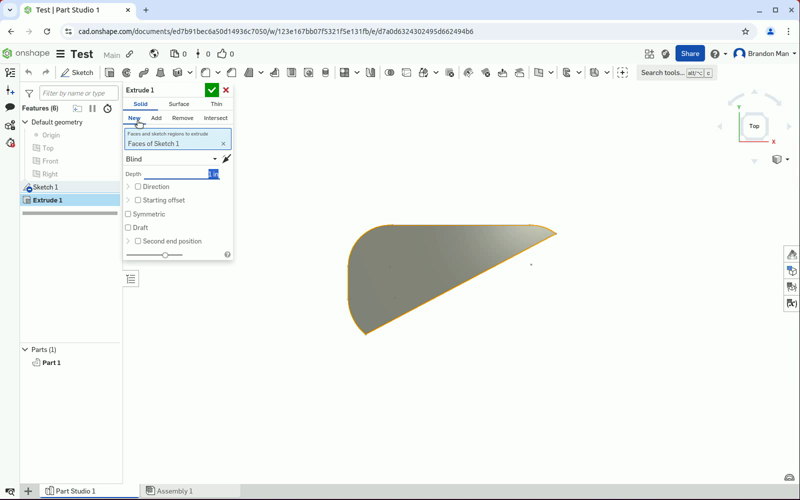
text(0.722)
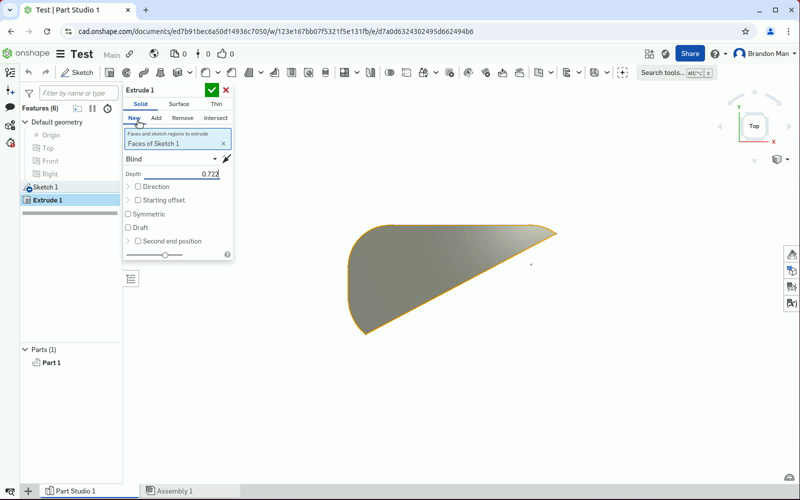
key(enter)
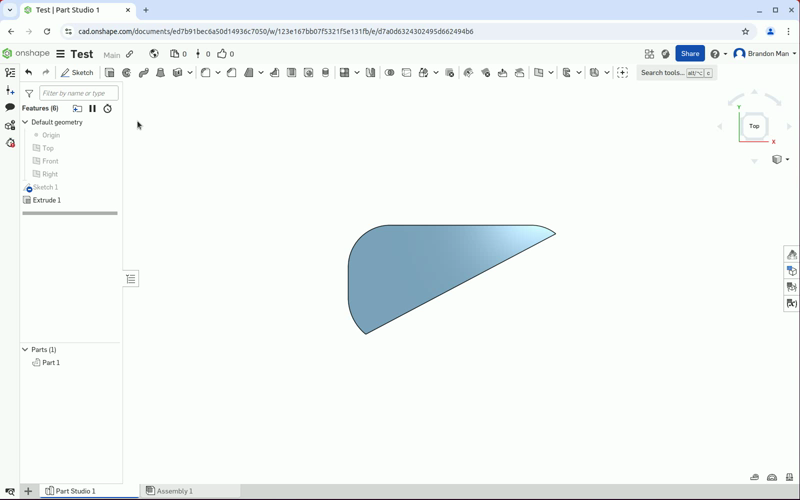
key(shift+h)
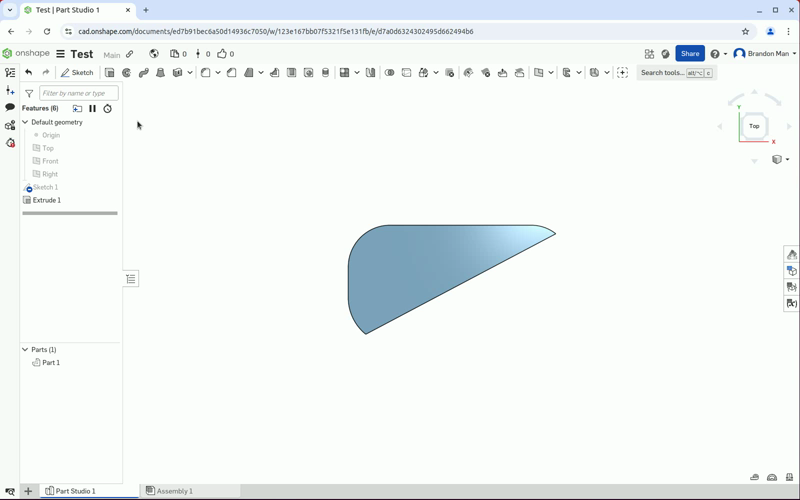
key(shift+h)
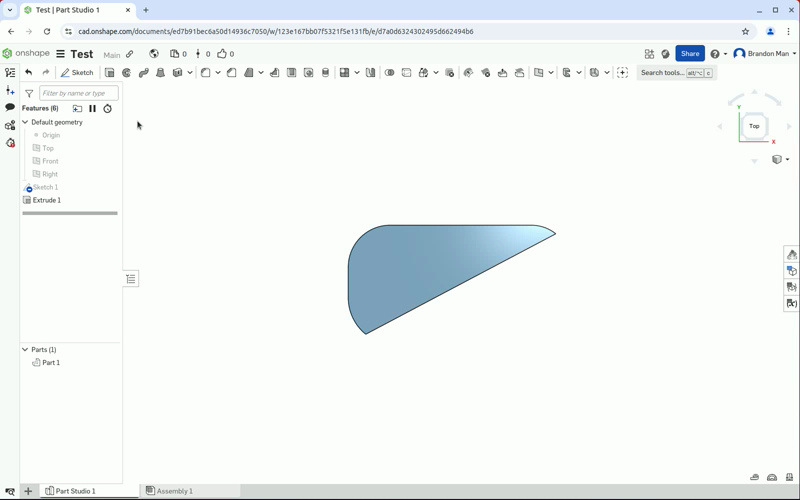
mouse_move(73, 189)
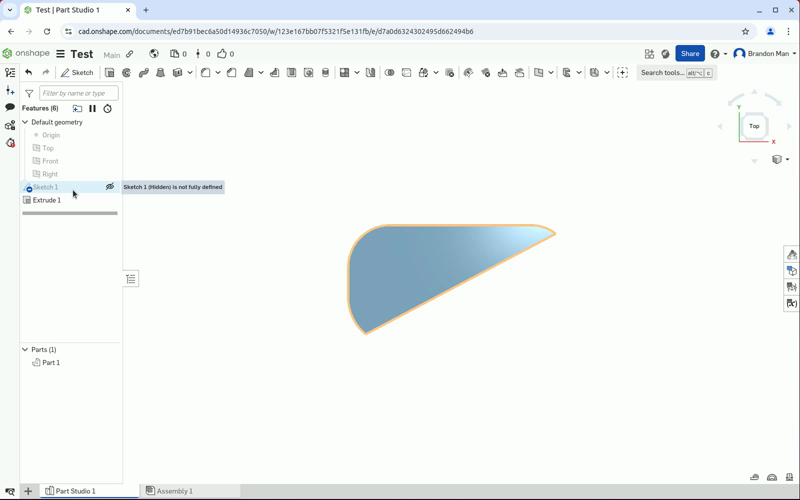
click(73, 189)
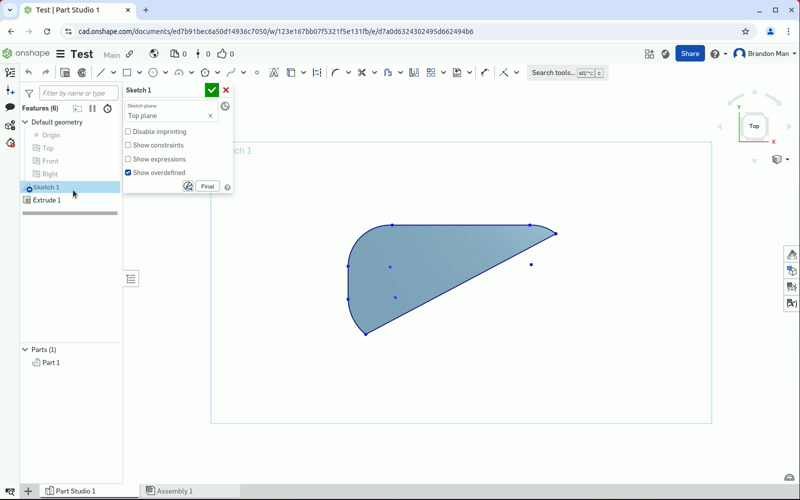
mouse_move(229, 92)
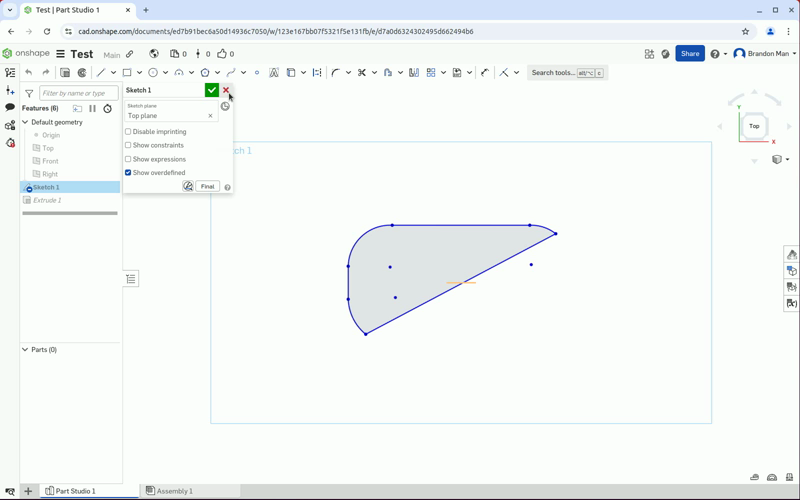
click(229, 92)
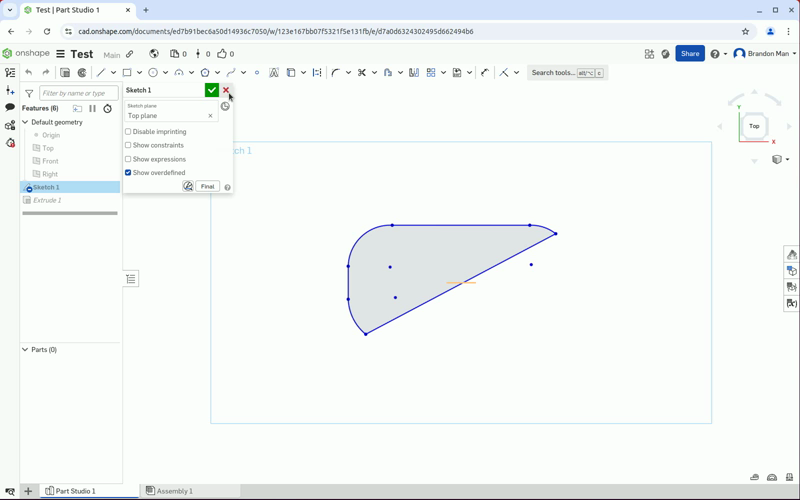
key(shift+s)
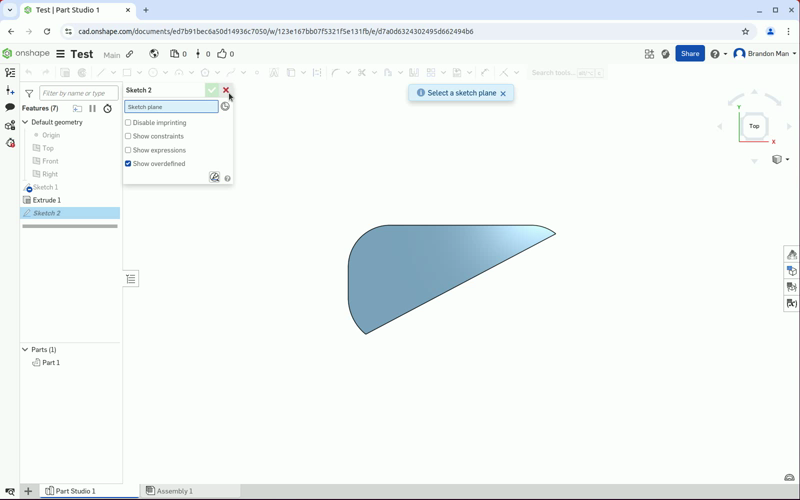
mouse_move(73, 150)
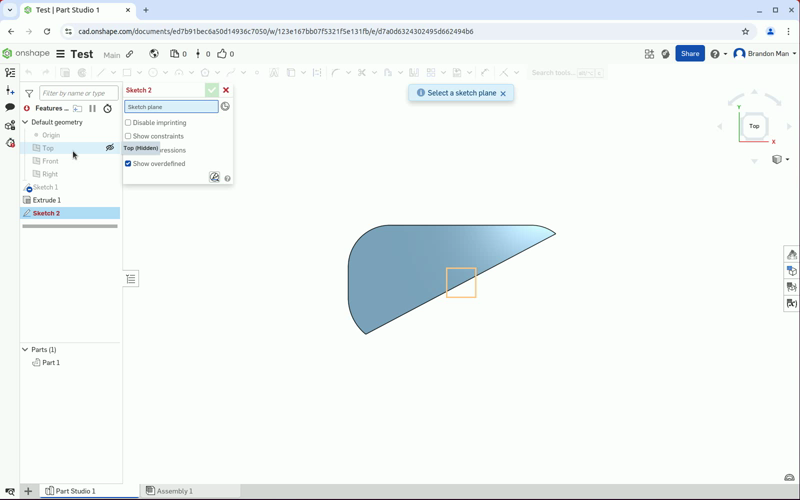
click(73, 150)
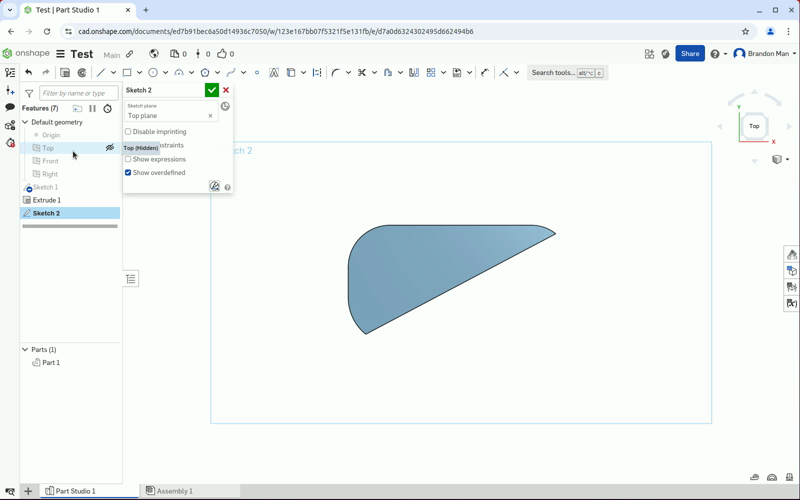
mouse_move(73, 352)
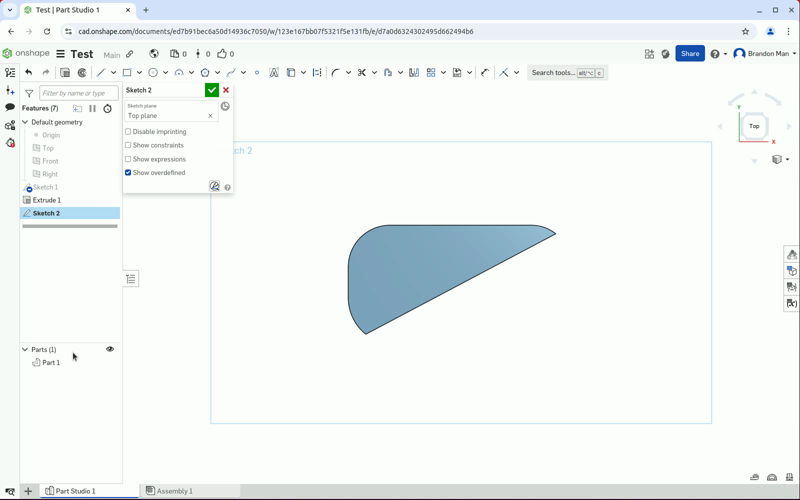
key(y)
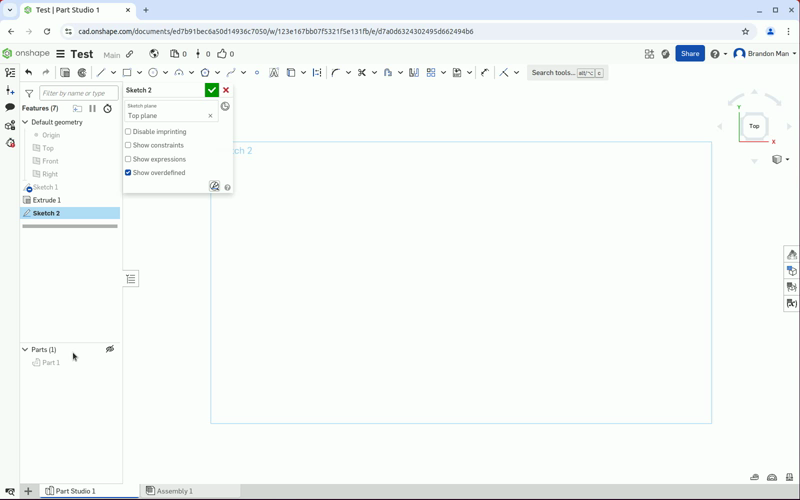
key(a)
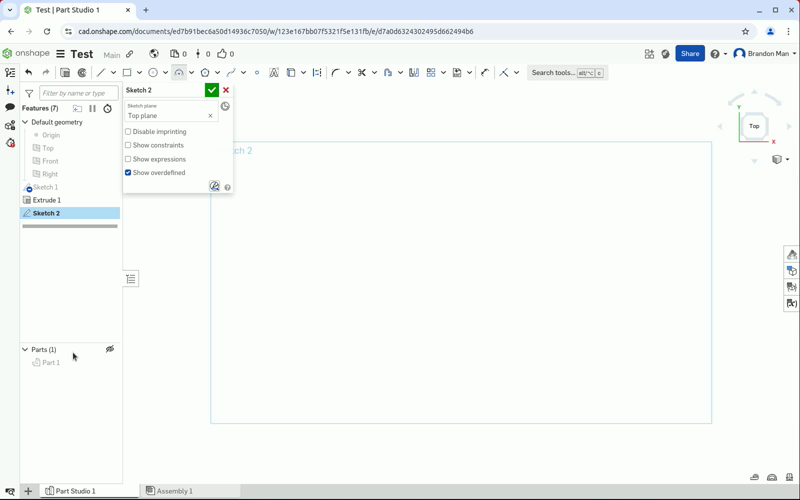
key_down(shift)
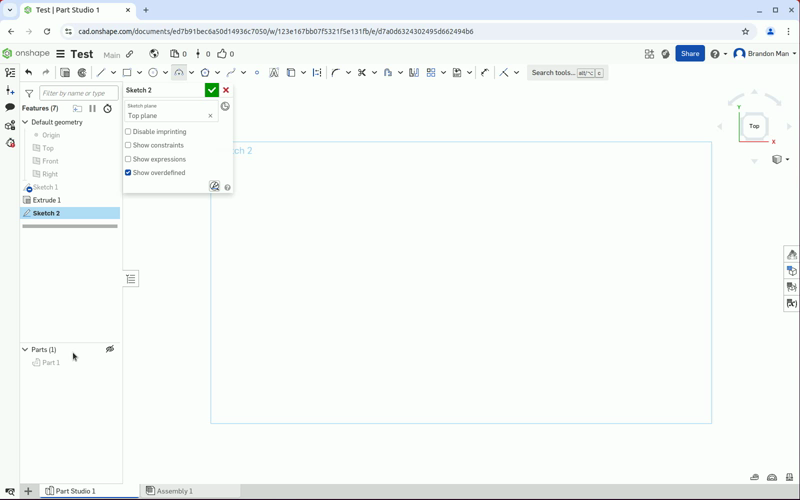
mouse_move(364, 333)
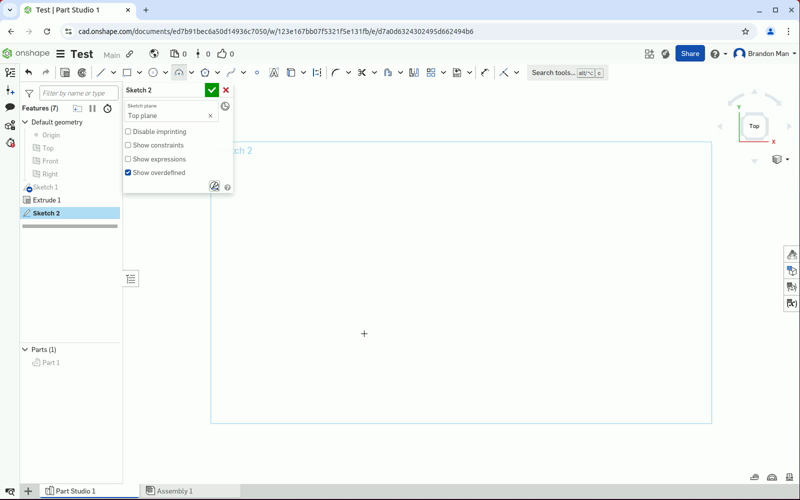
click(364, 333)
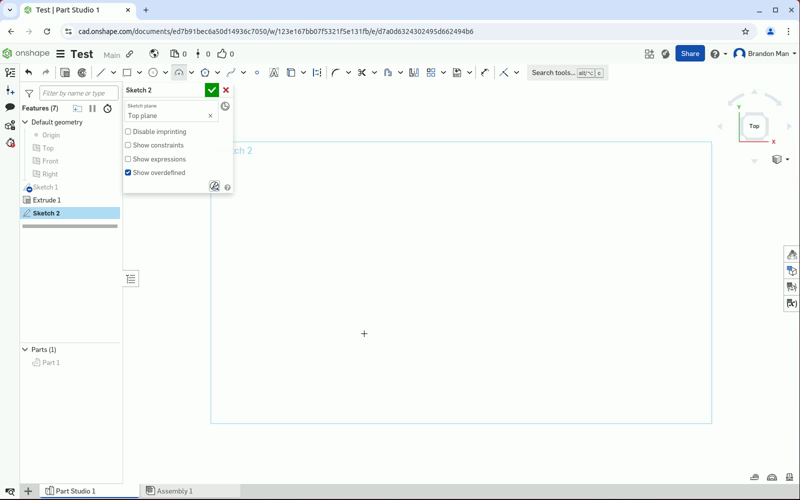
key_up(shift)
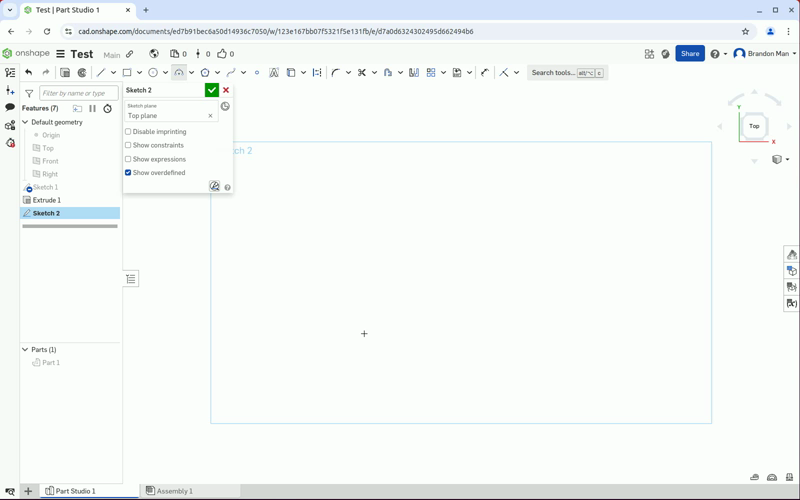
key_down(shift)
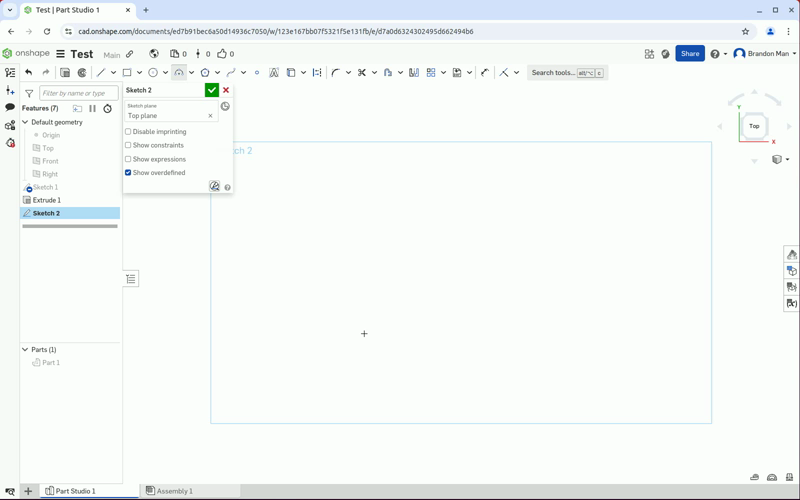
mouse_move(390, 342)
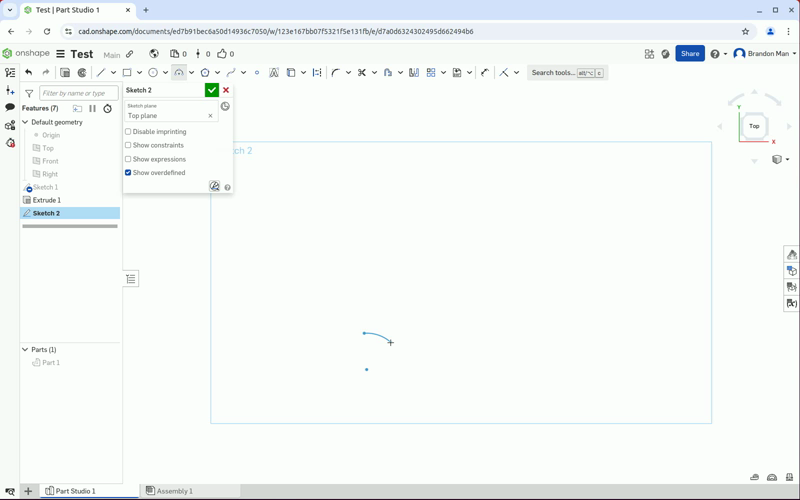
click(390, 342)
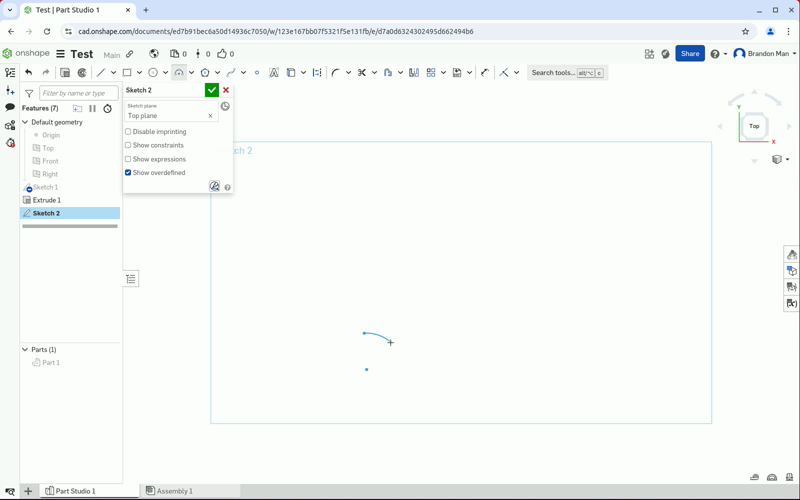
mouse_move(377, 339)
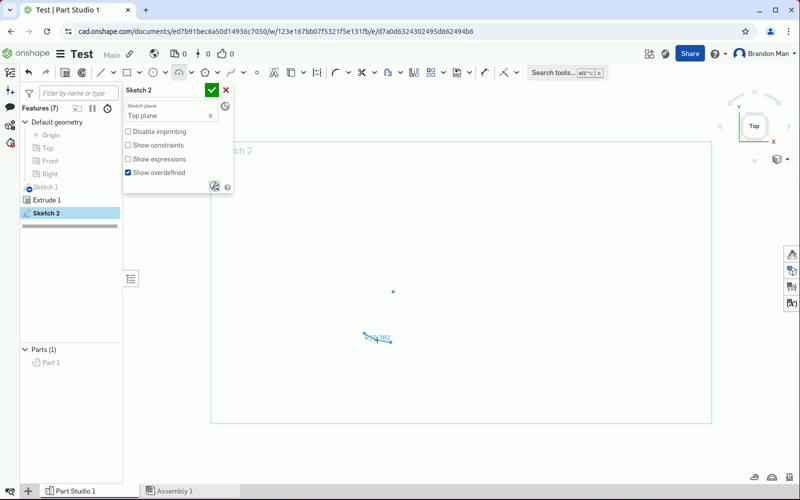
click(377, 339)
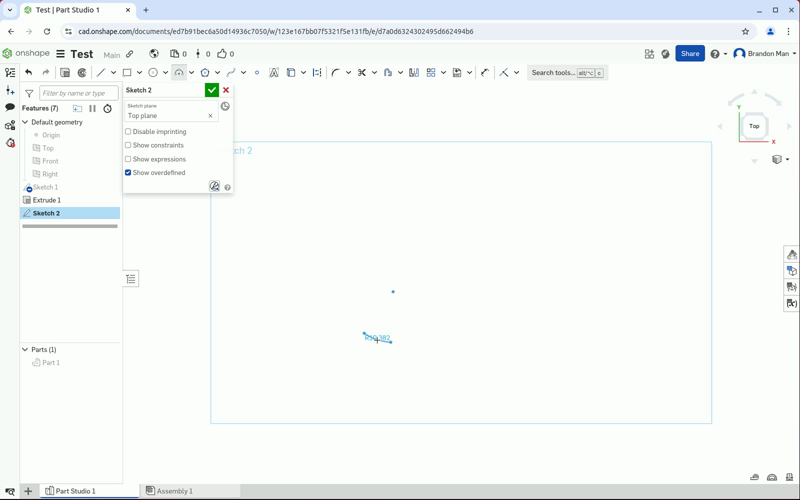
key_up(shift)
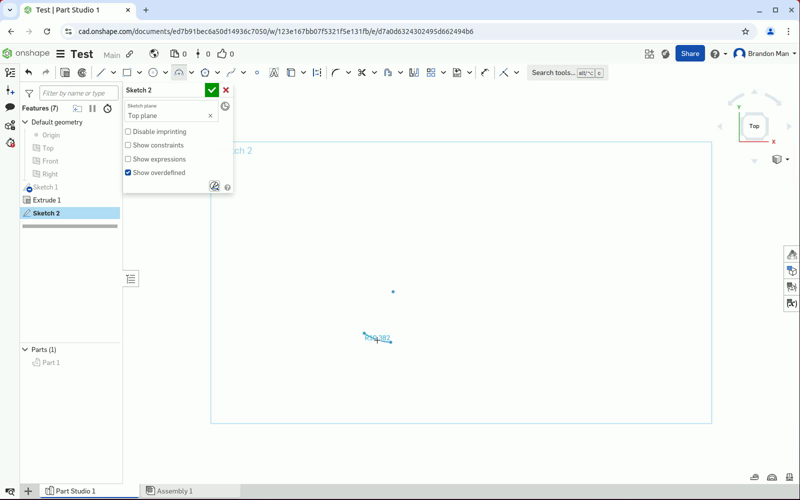
key(esc)
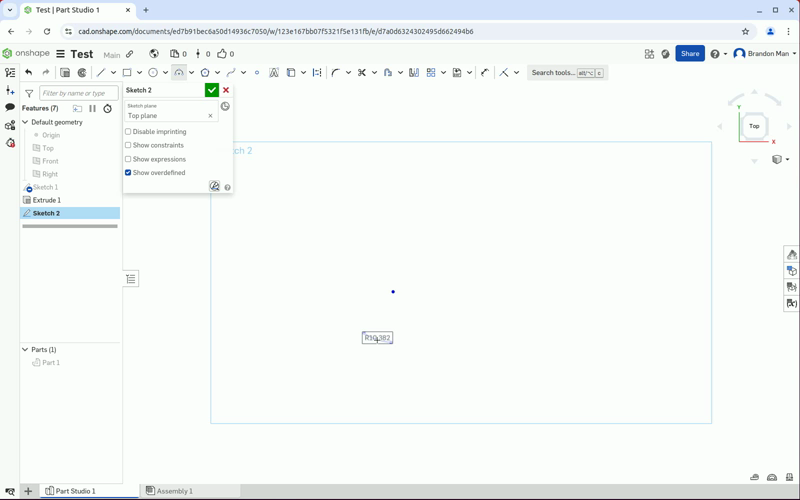
key(l)
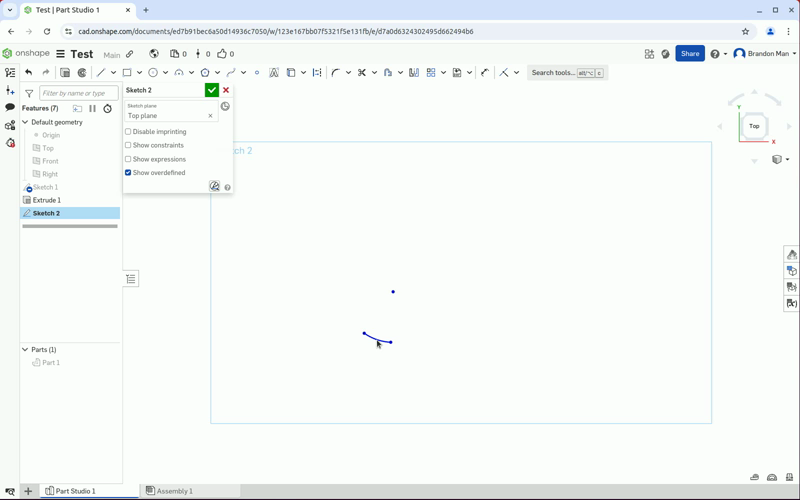
mouse_move(390, 342)
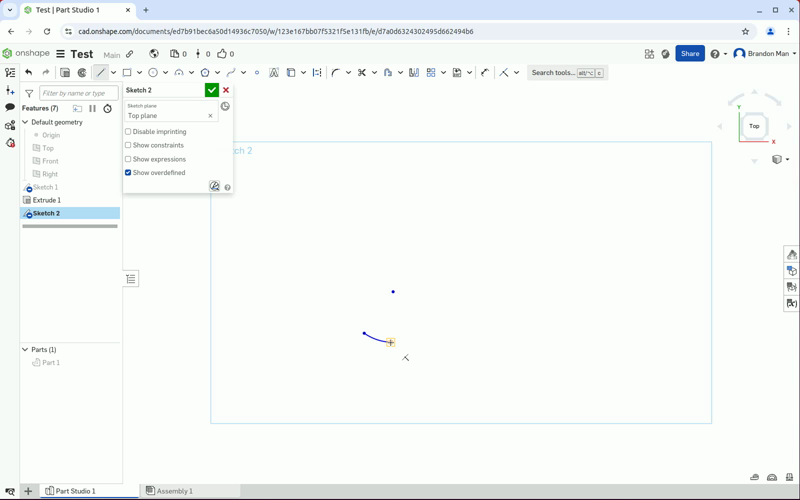
click(390, 342)
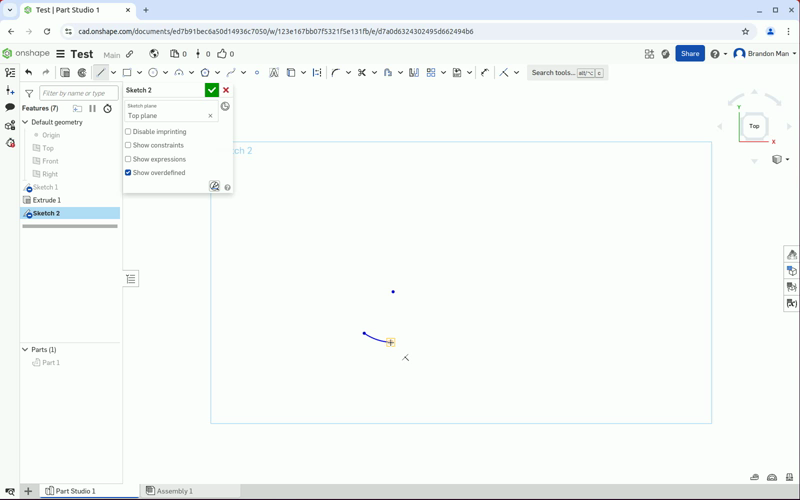
key_down(shift)
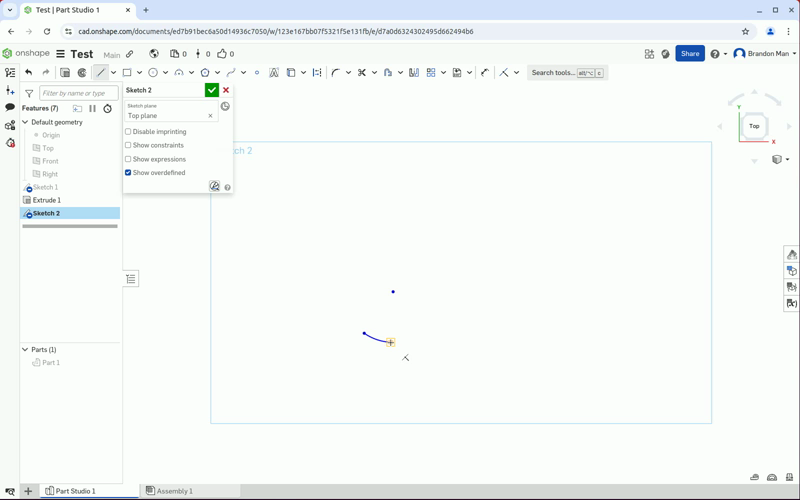
mouse_move(528, 342)
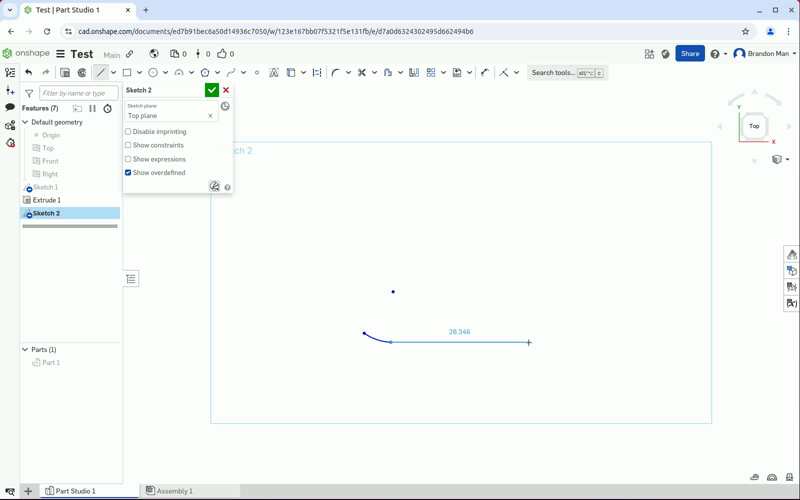
click(528, 342)
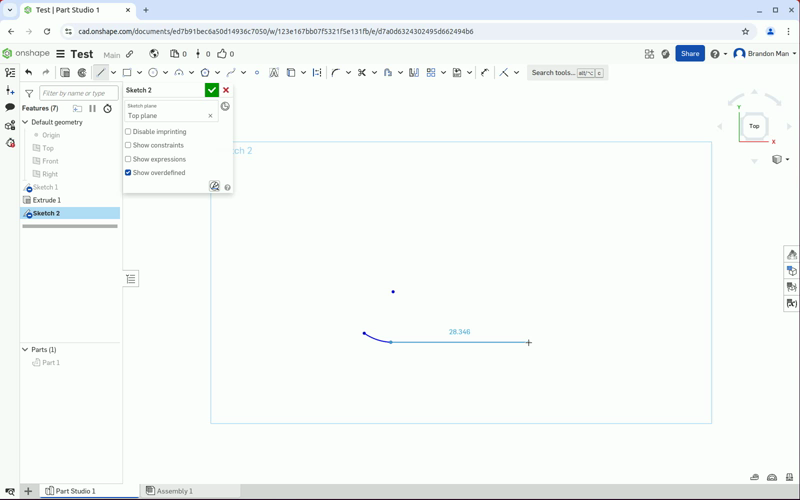
key_up(shift)
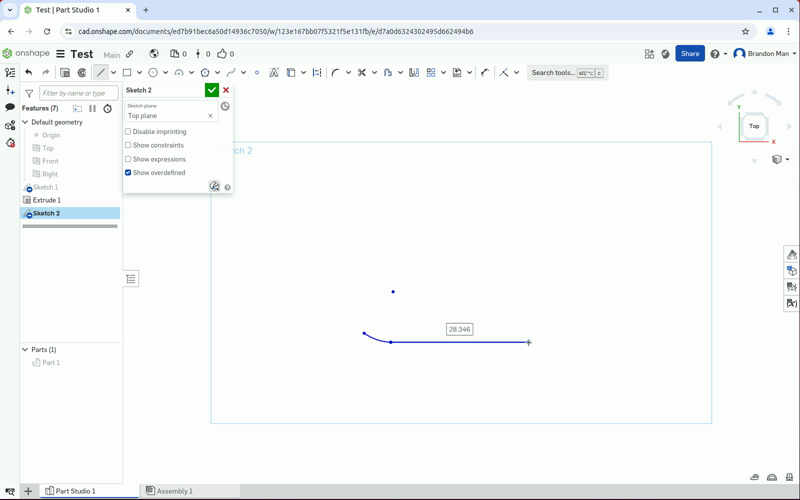
key(esc)
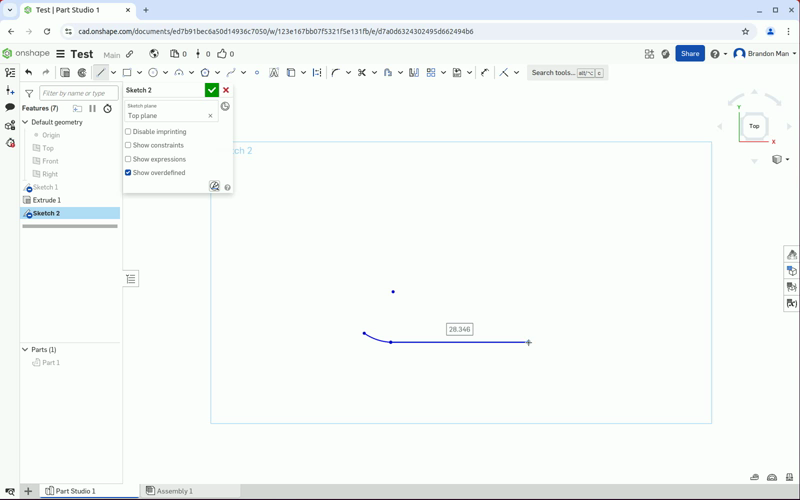
key(a)
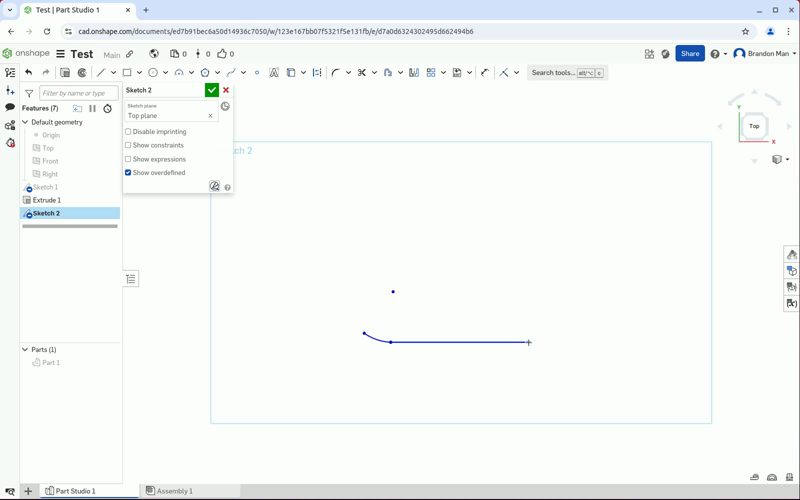
mouse_move(528, 342)
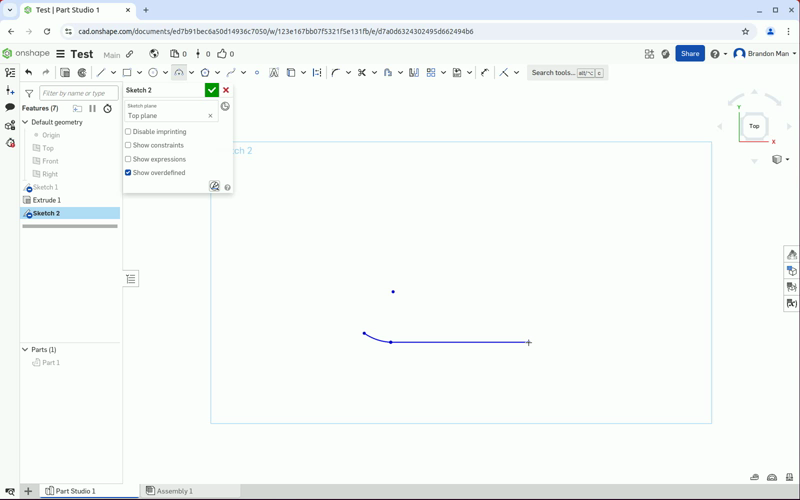
click(528, 342)
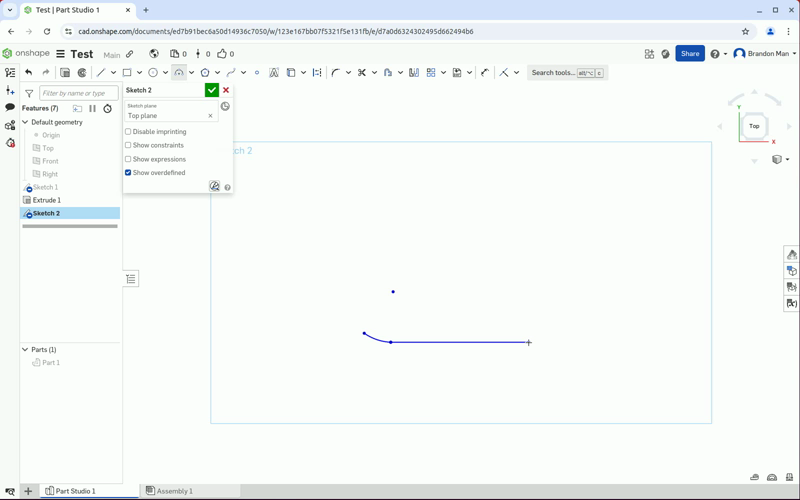
key_down(shift)
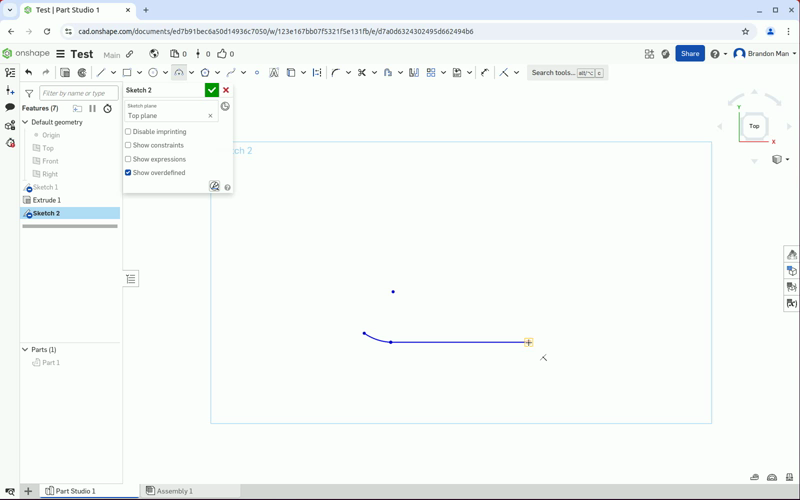
mouse_move(572, 298)
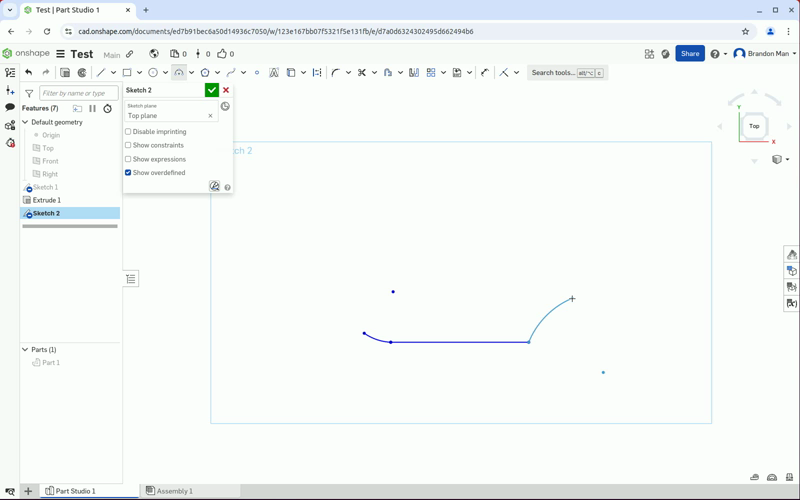
click(572, 298)
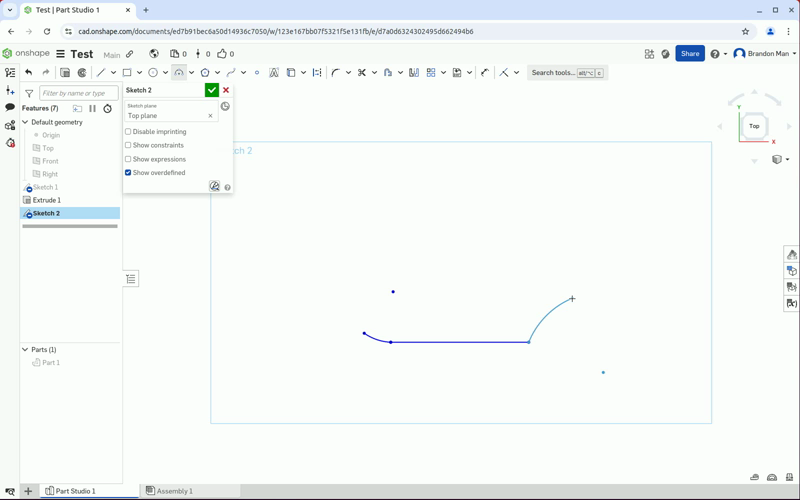
mouse_move(559, 329)
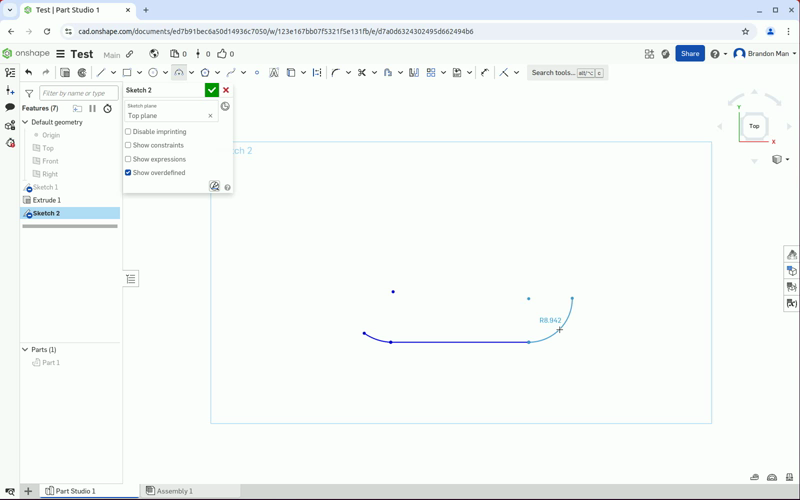
click(559, 329)
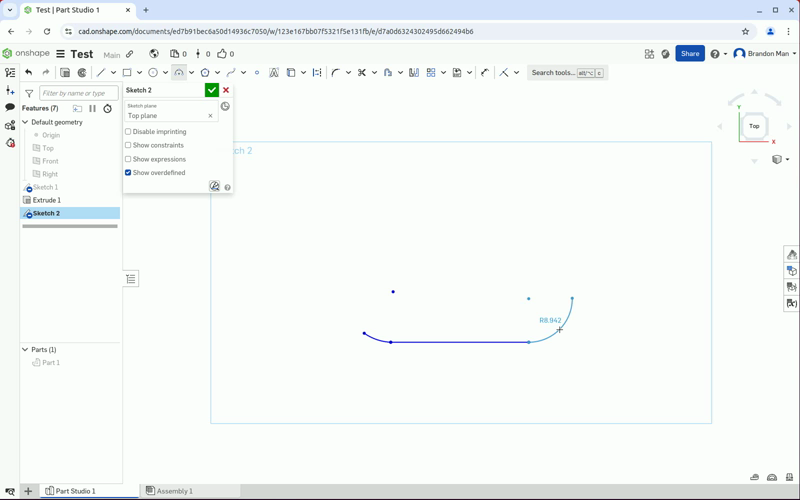
key_up(shift)
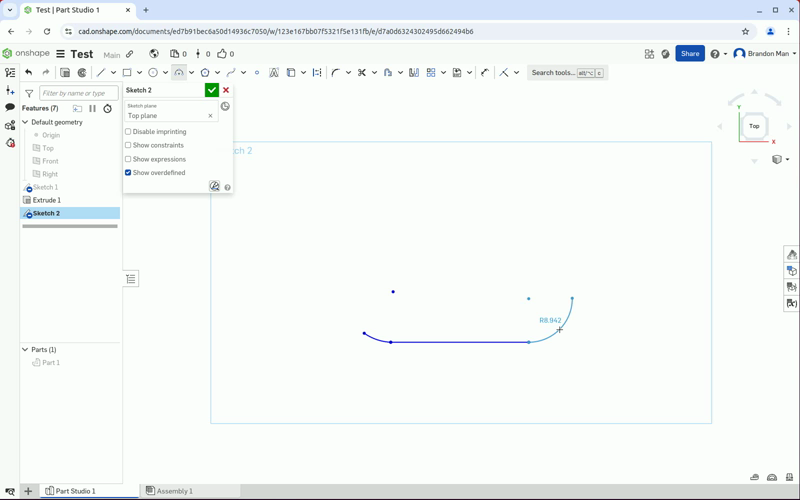
key(esc)
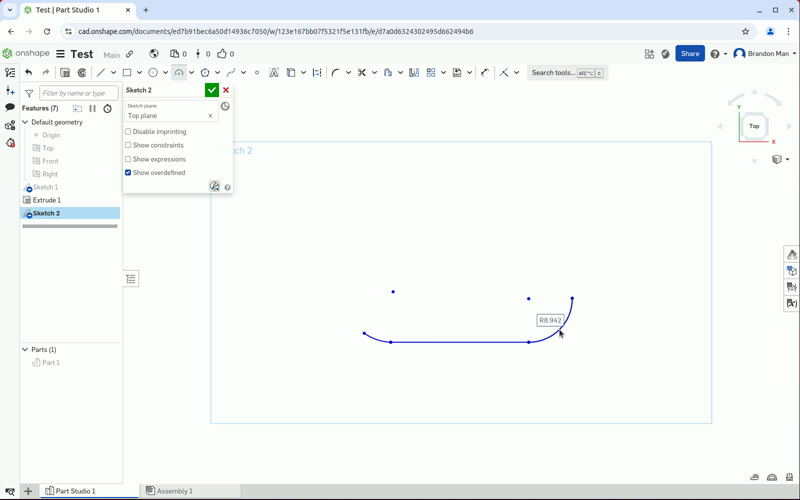
key(l)
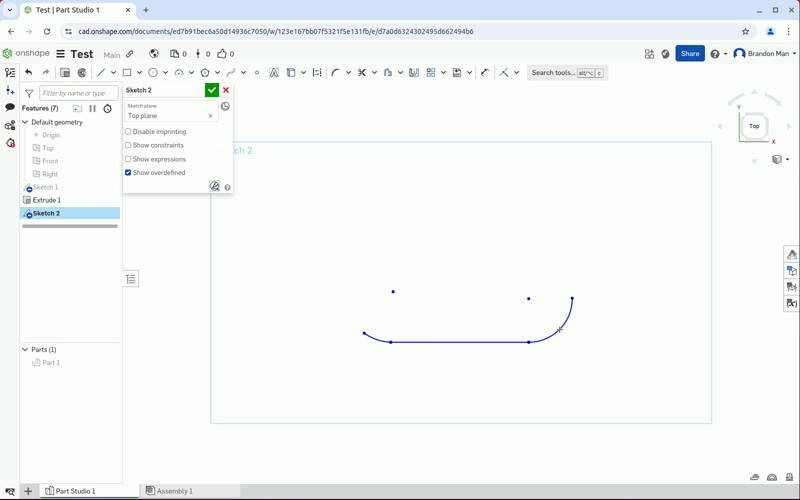
mouse_move(572, 298)
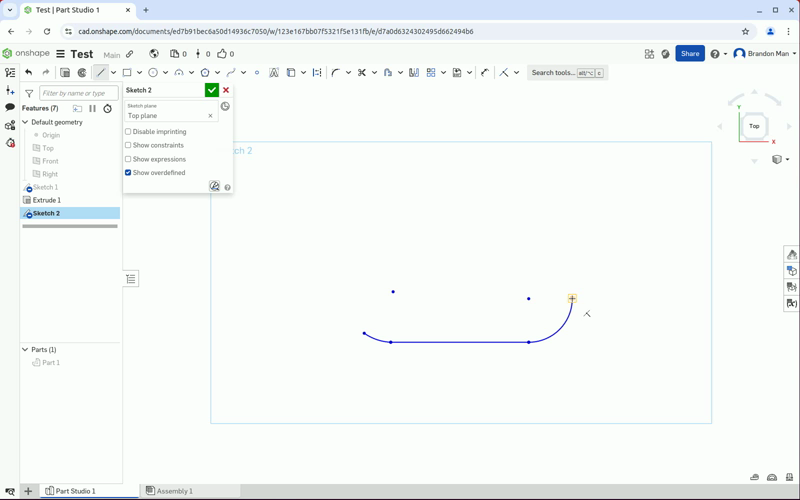
click(572, 298)
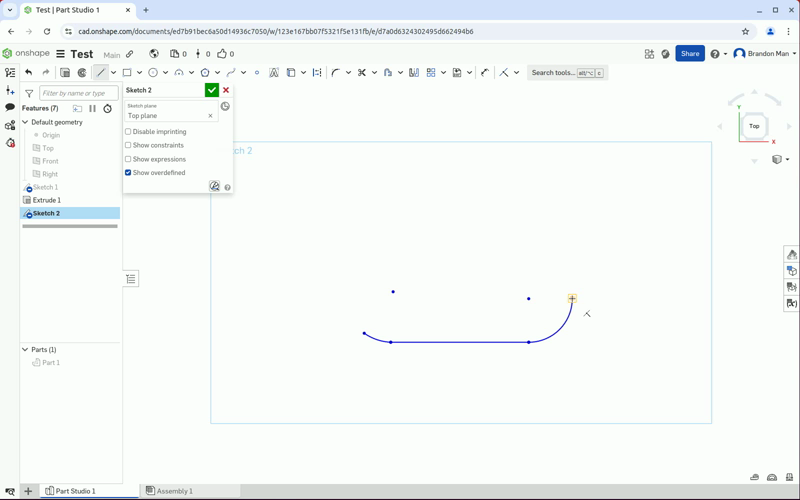
key_down(shift)
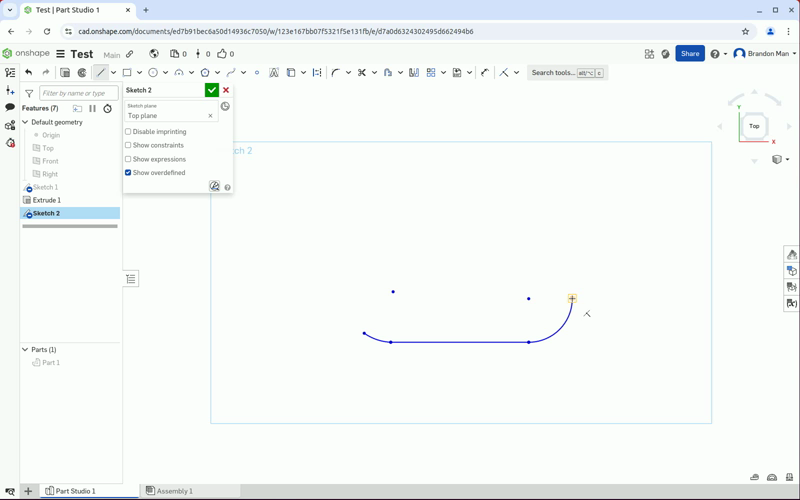
mouse_move(589, 298)
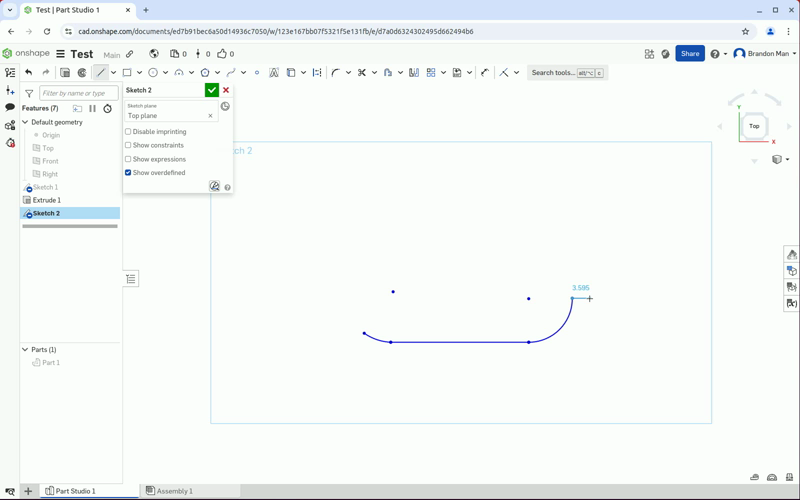
mouse_move(572, 267)
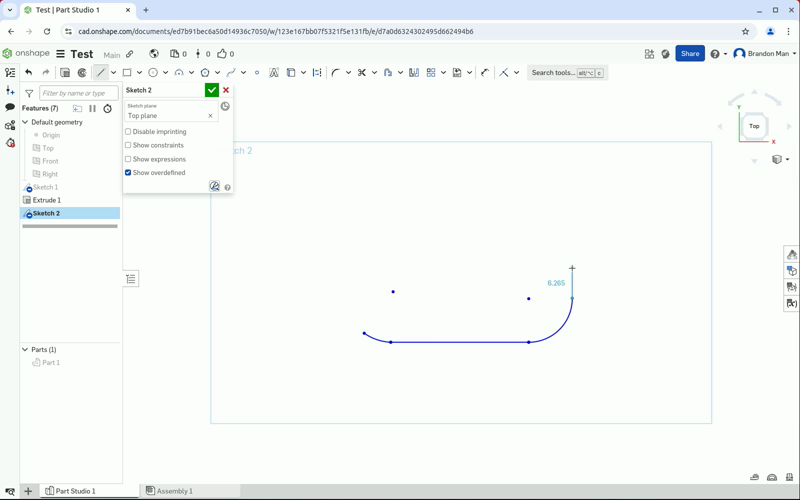
click(572, 267)
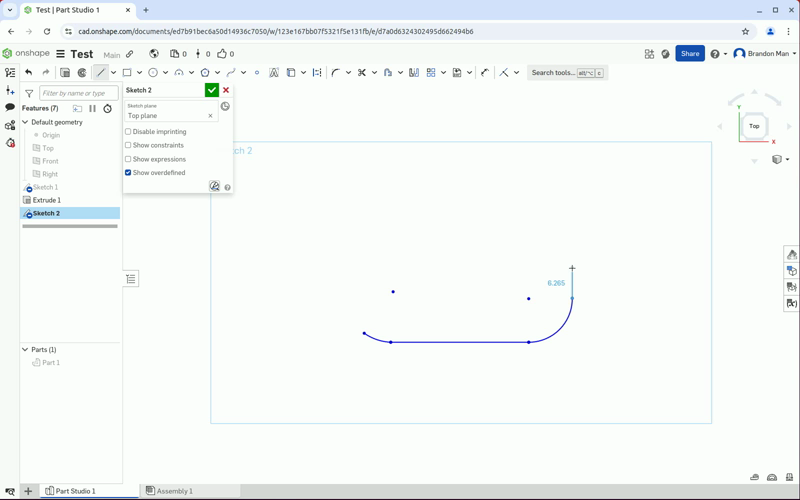
key_up(shift)
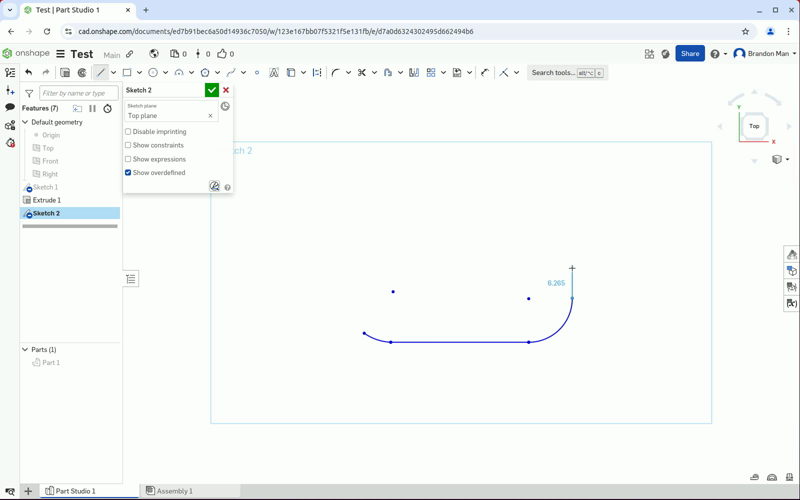
key(esc)
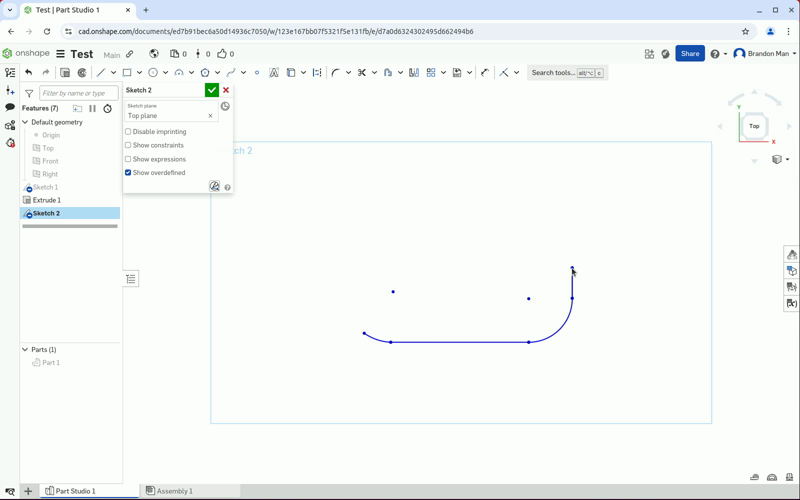
key(a)
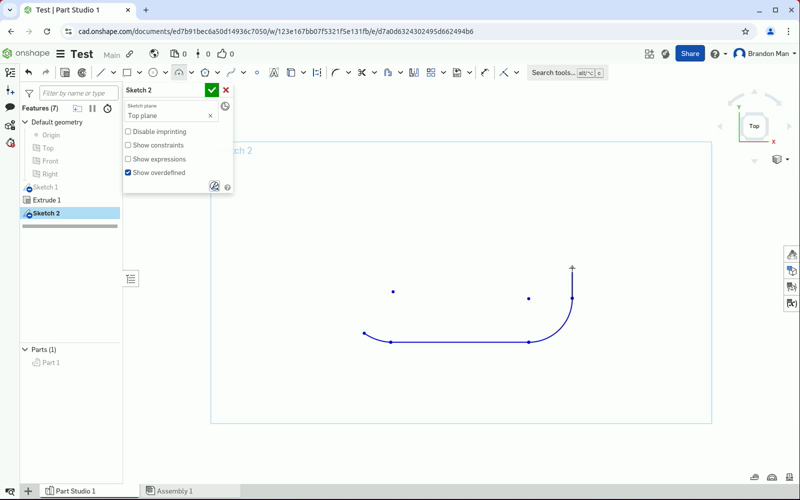
mouse_move(572, 267)
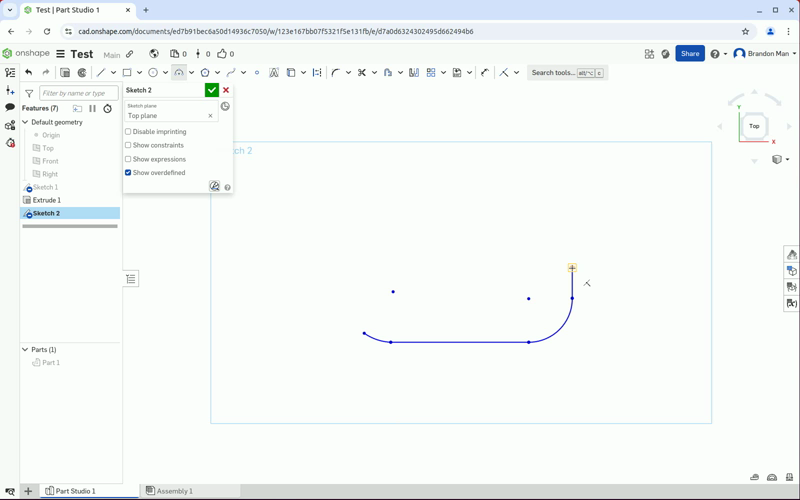
click(572, 267)
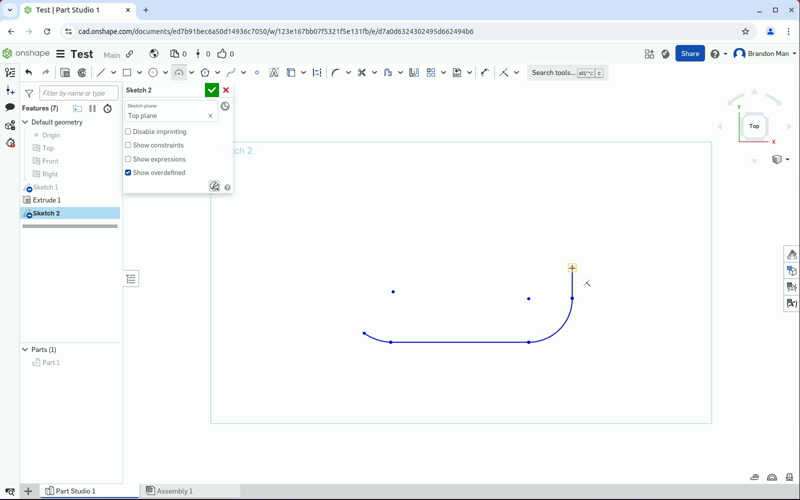
key_down(shift)
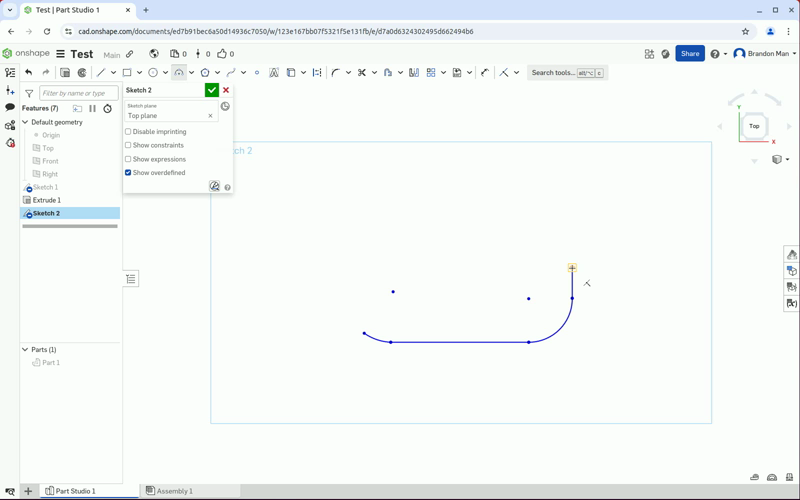
mouse_move(554, 232)
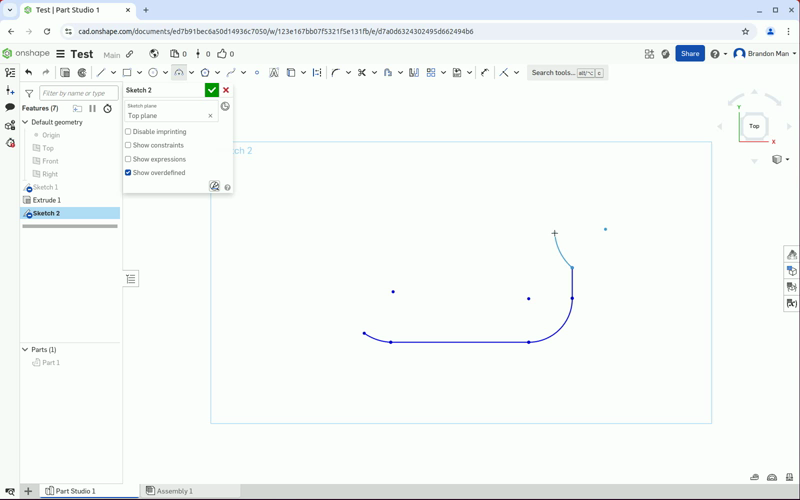
click(554, 232)
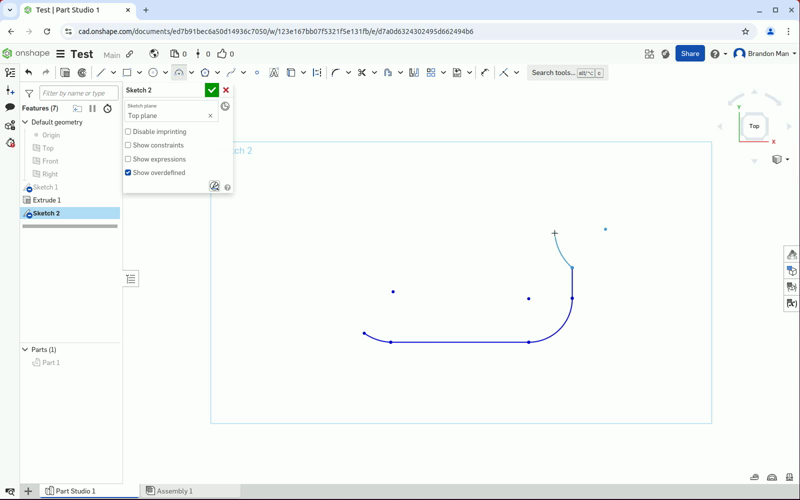
mouse_move(567, 248)
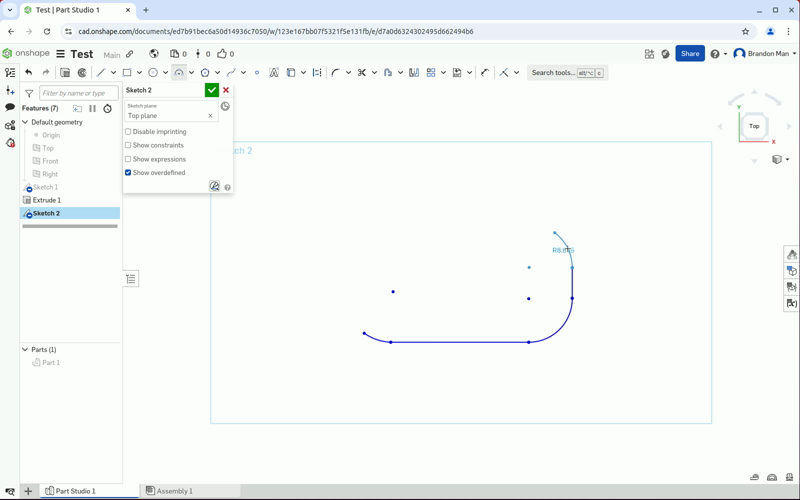
click(567, 248)
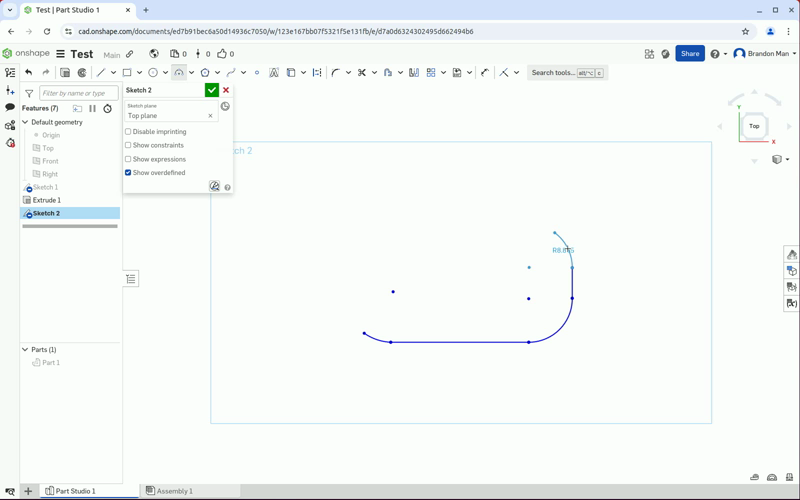
key_up(shift)
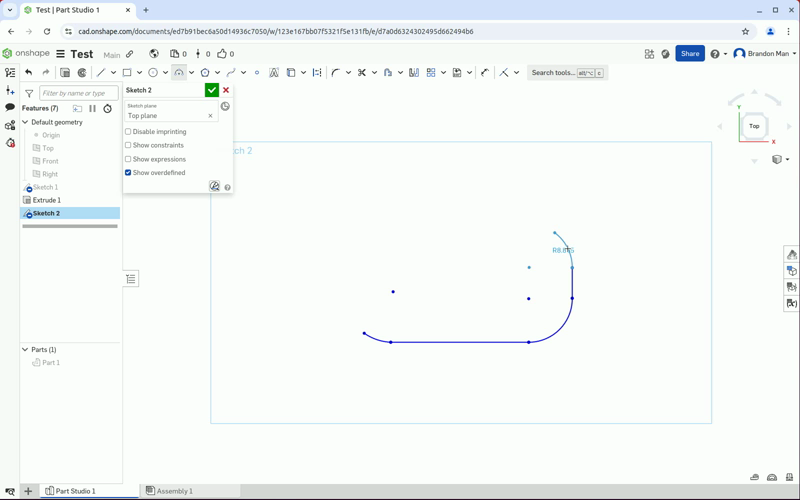
key(esc)
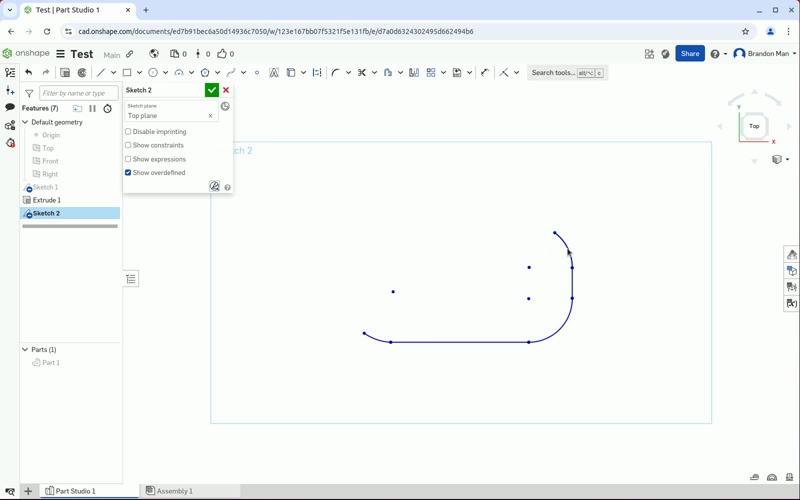
key(l)
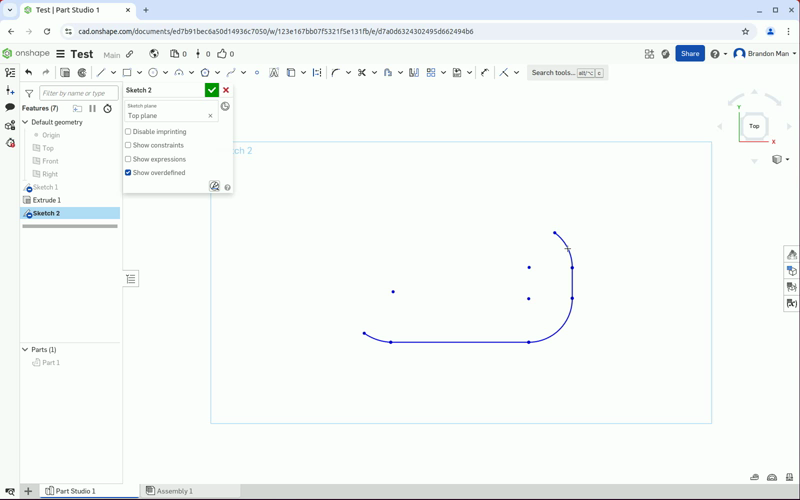
mouse_move(554, 232)
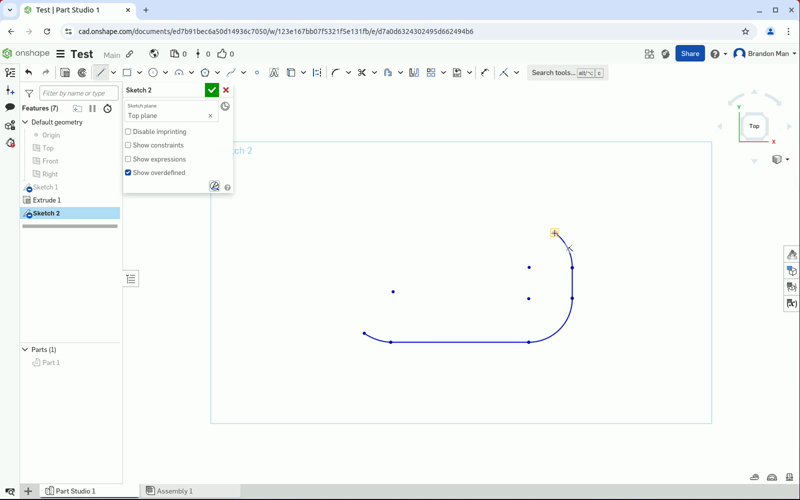
click(554, 232)
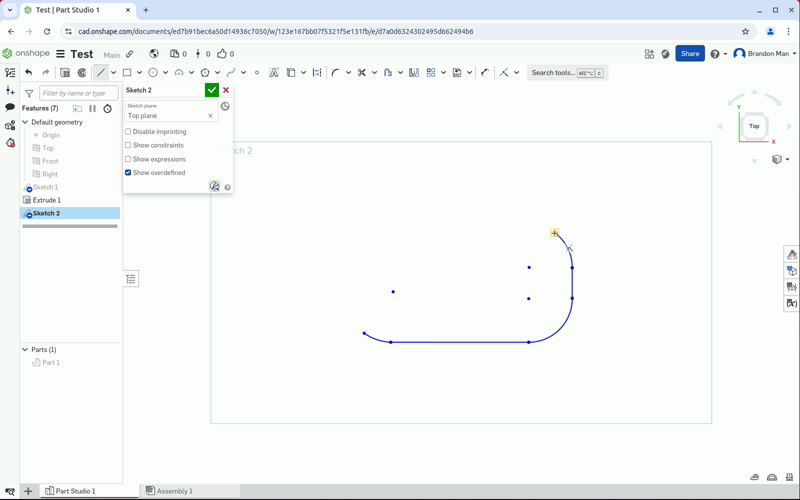
key_down(shift)
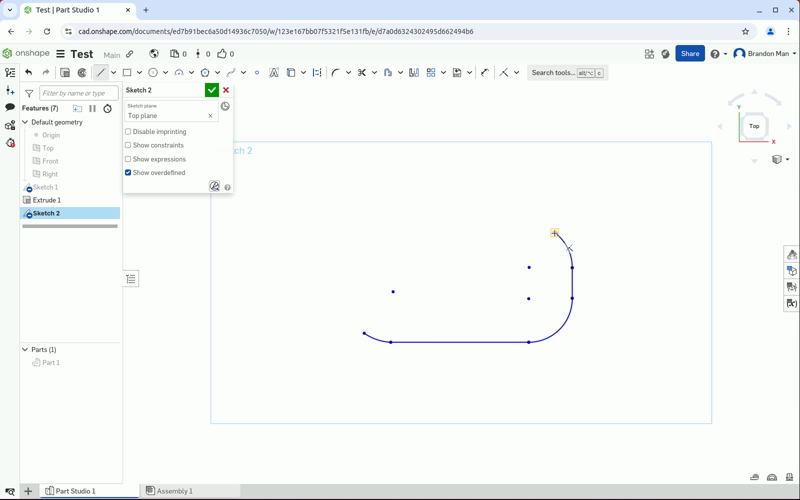
mouse_move(364, 333)
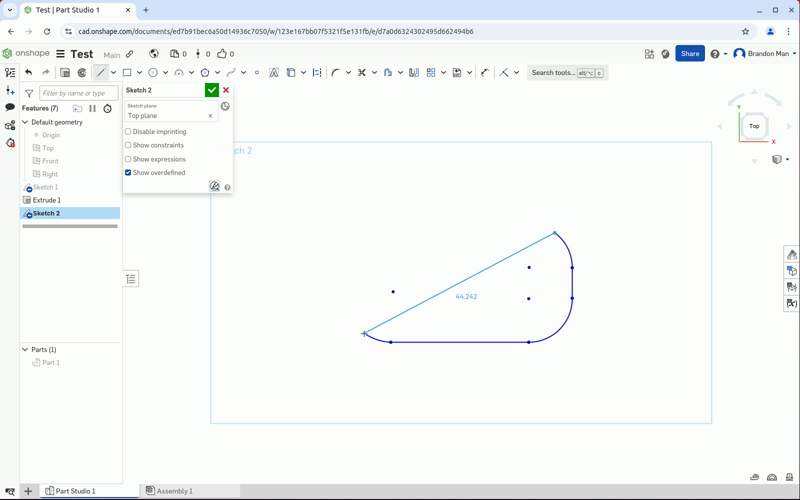
key_up(shift)
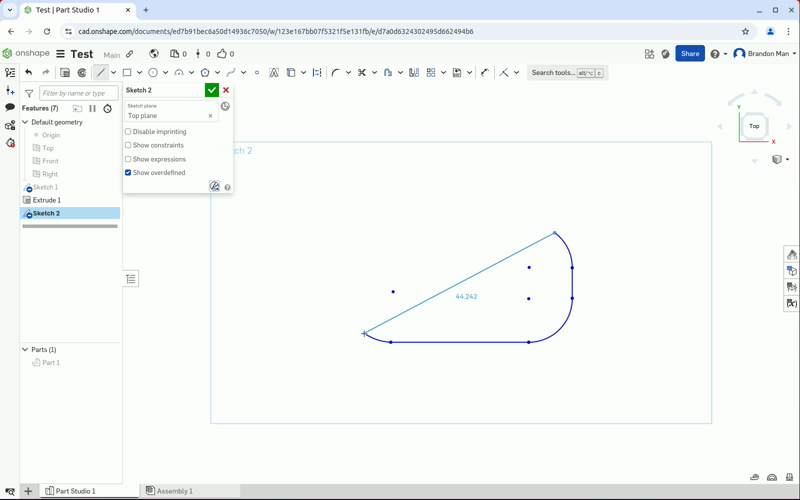
click(364, 333)
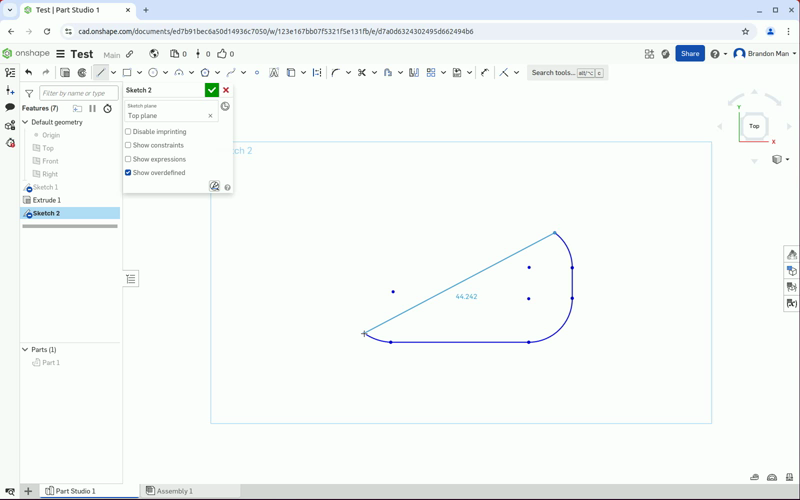
key(esc)
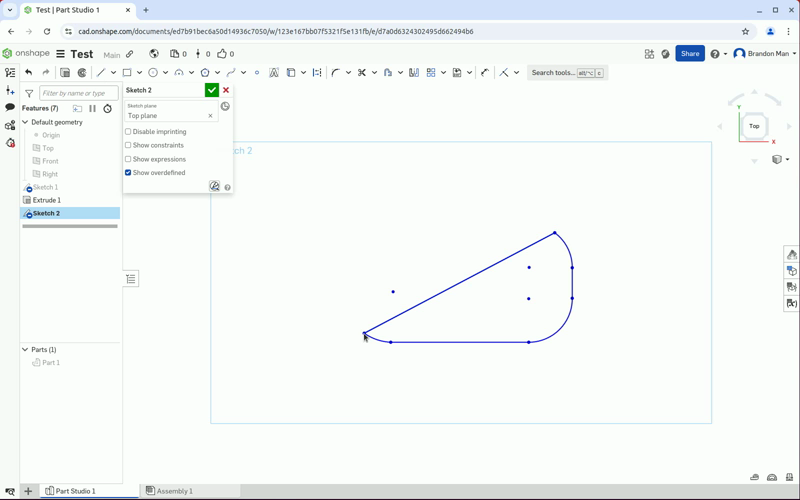
mouse_move(531, 267)
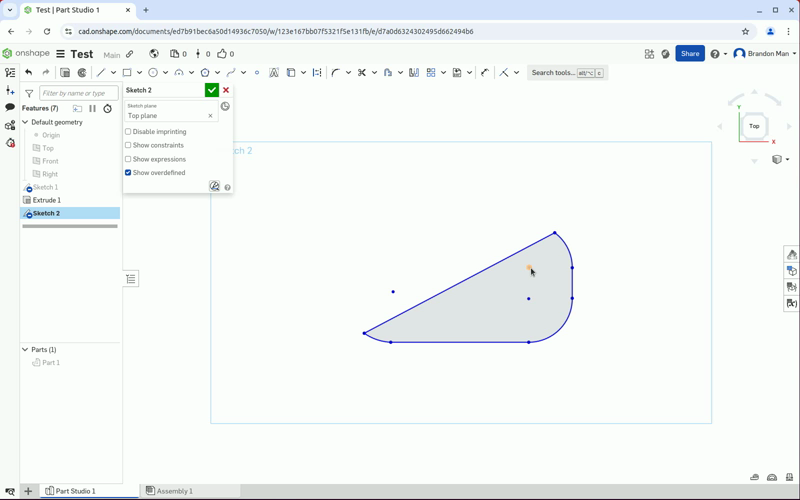
click(531, 267)
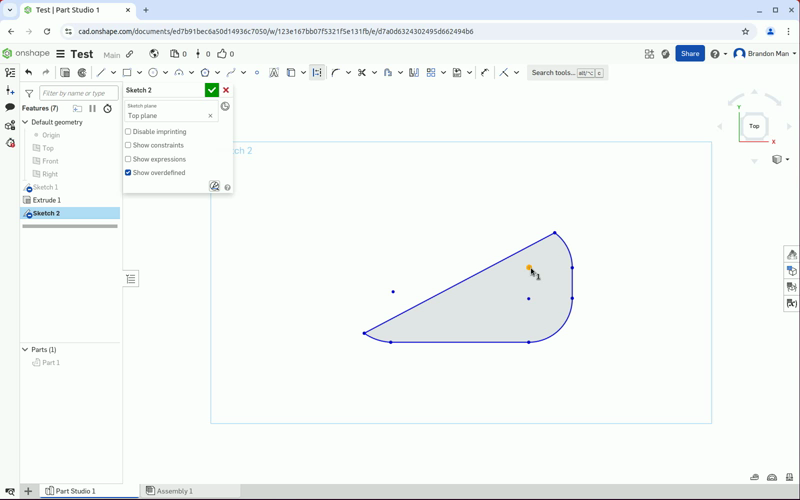
mouse_move(73, 352)
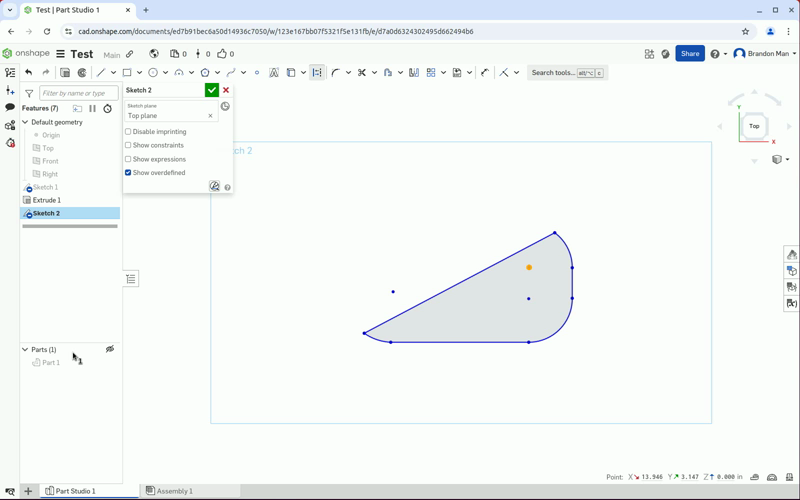
key(shift+y)
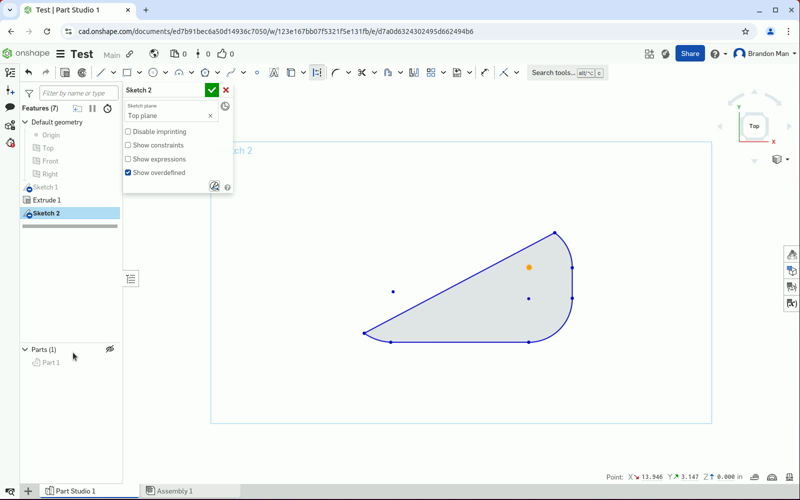
key(shift+e)
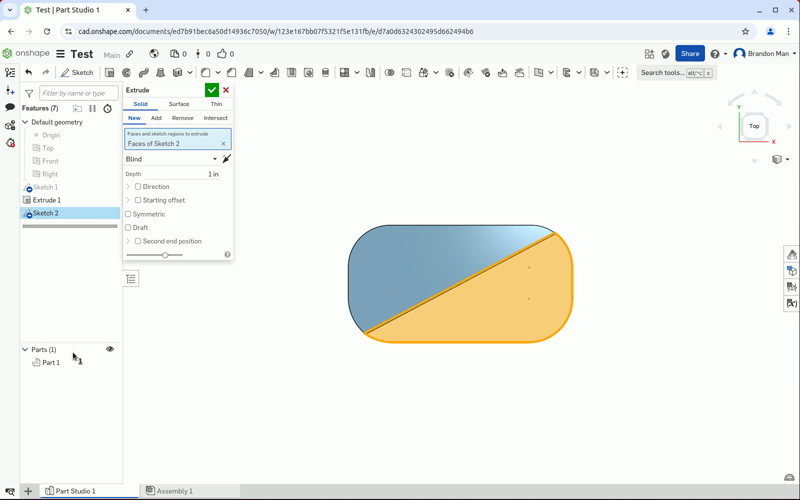
mouse_move(143, 106)
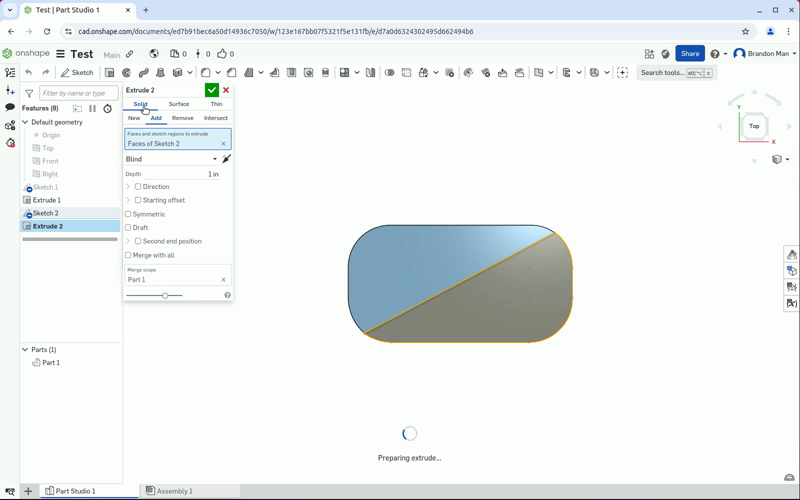
click(143, 106)
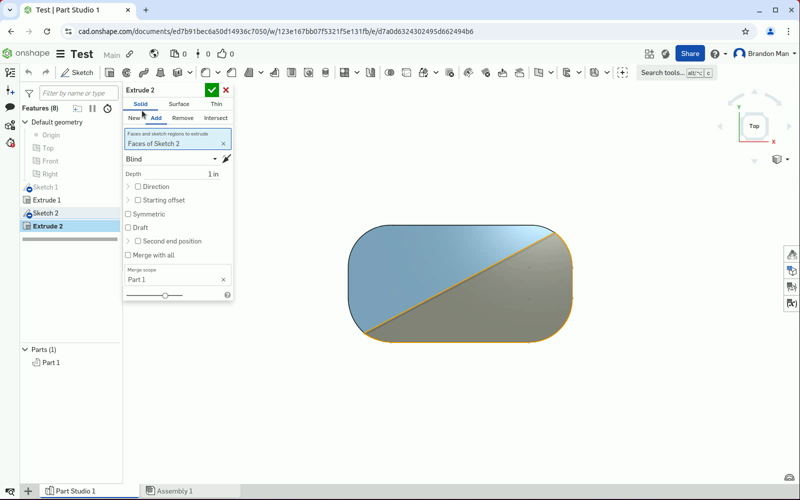
mouse_move(137, 120)
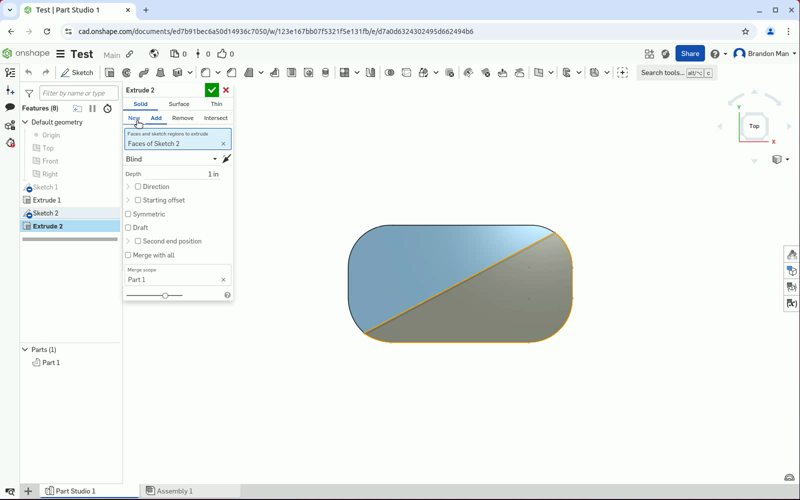
click(137, 120)
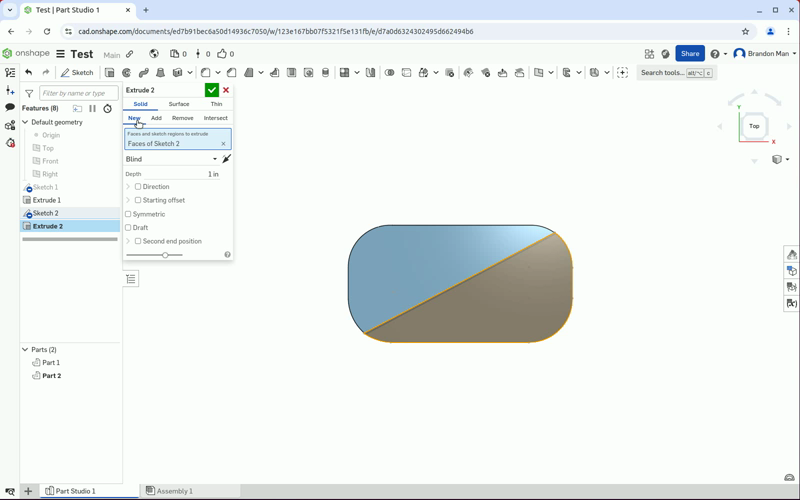
key(tab, 4)
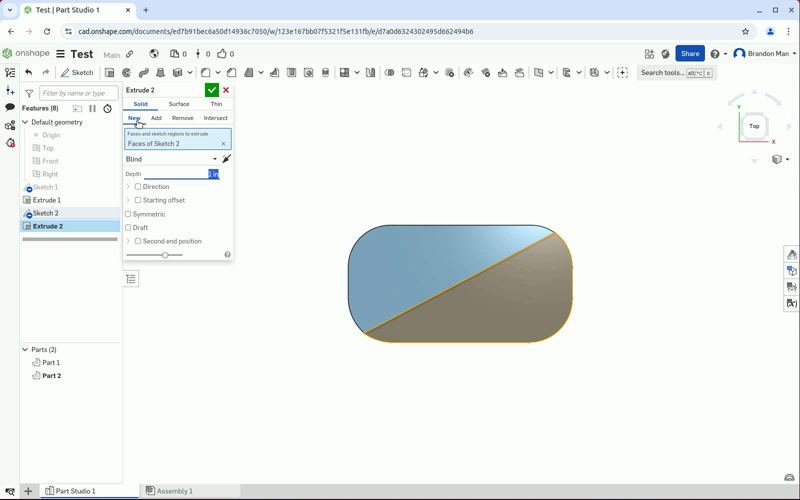
text(0.722)
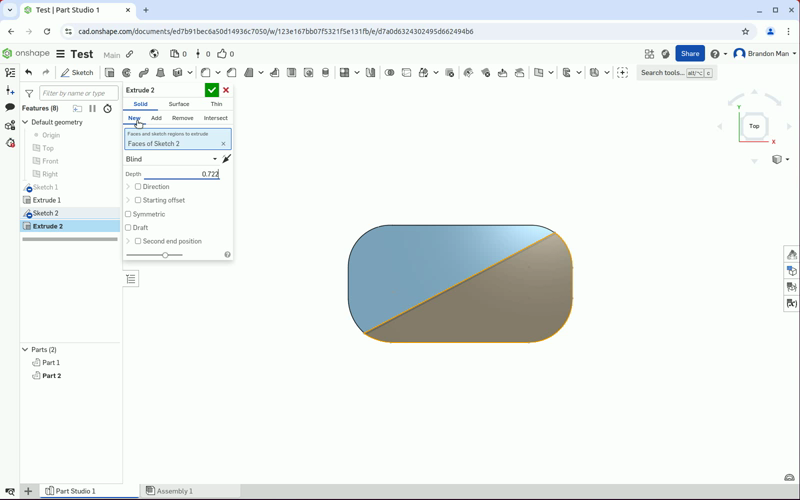
key(enter)
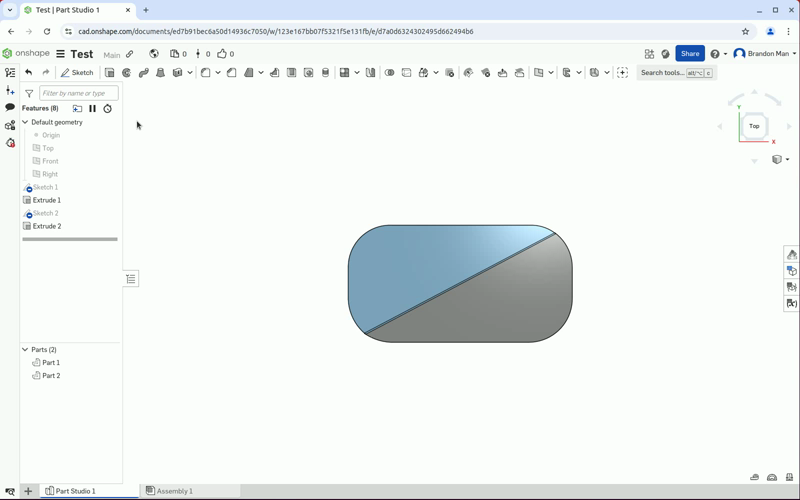
key(shift+h)
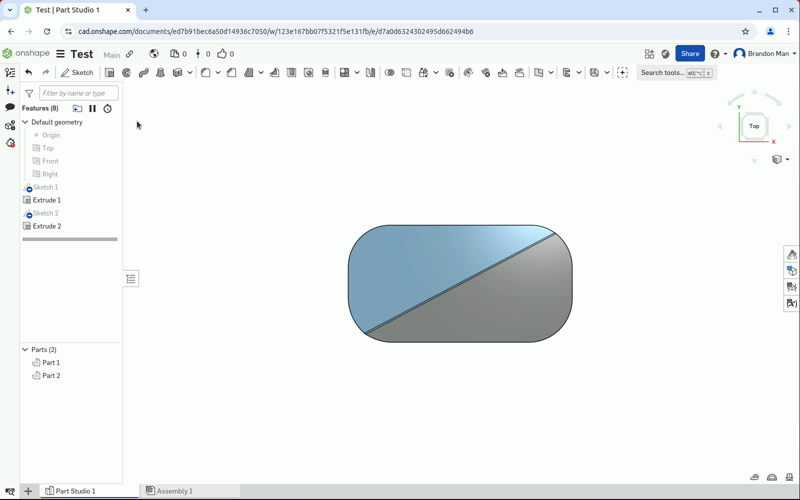
key(shift+h)
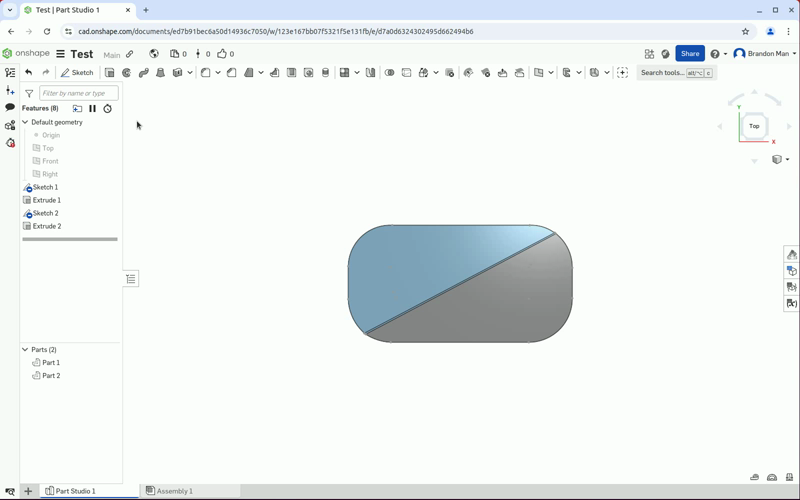
key(shift+7)
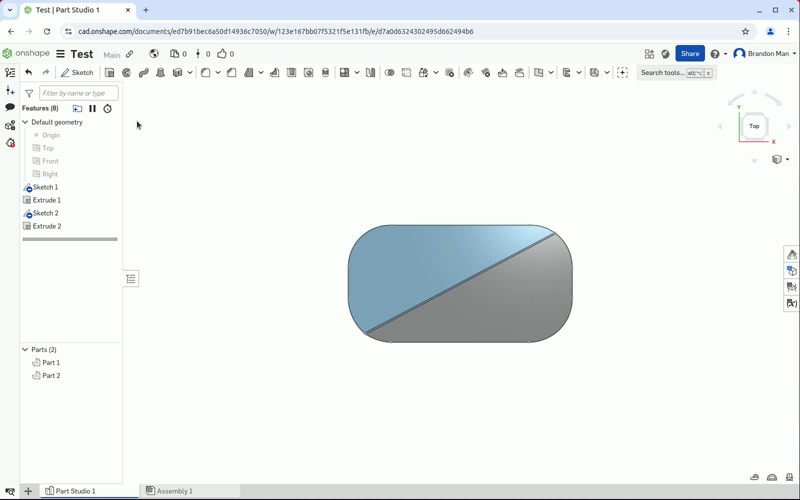
key(up, 3)
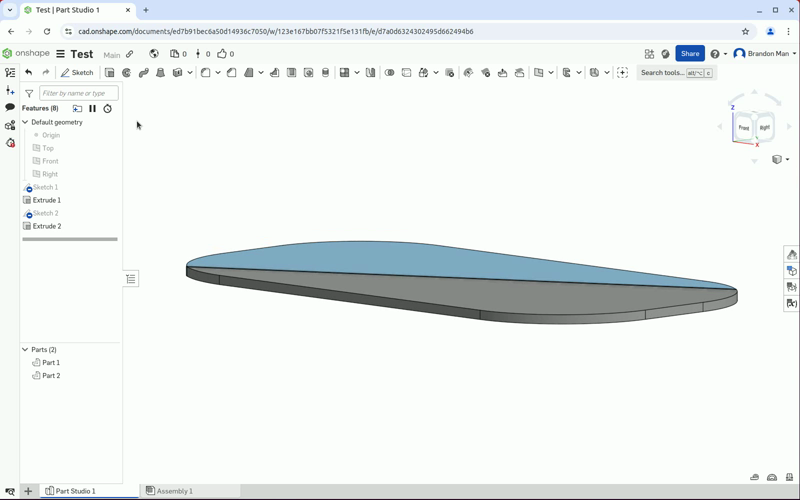
key(left, 3)
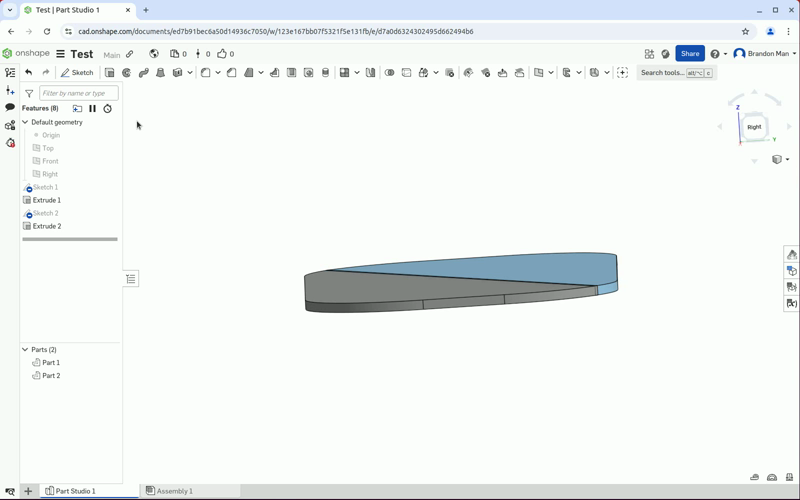
key(right, 3)
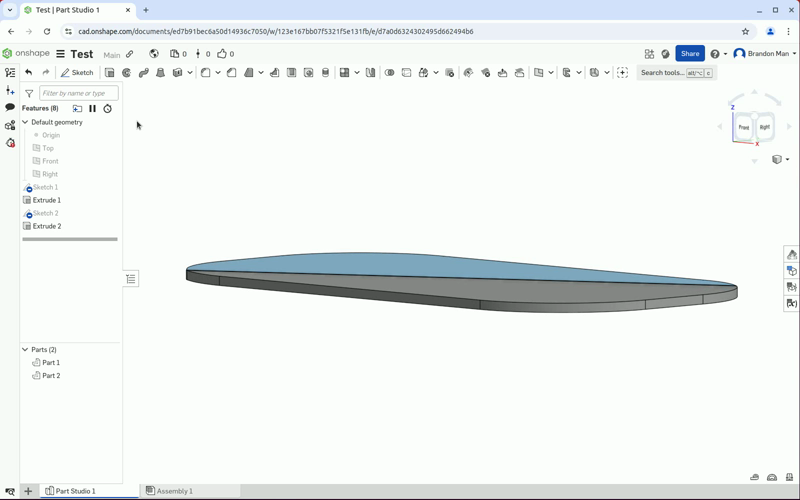
key(down, 3)
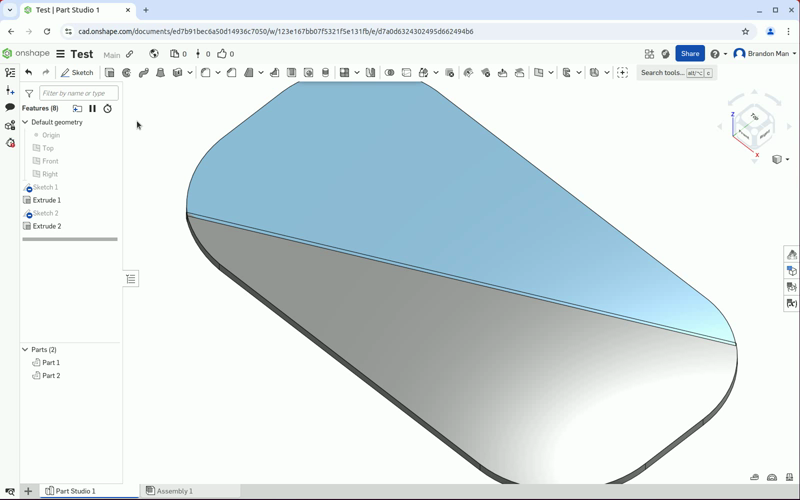
mouse_move(73, 189)
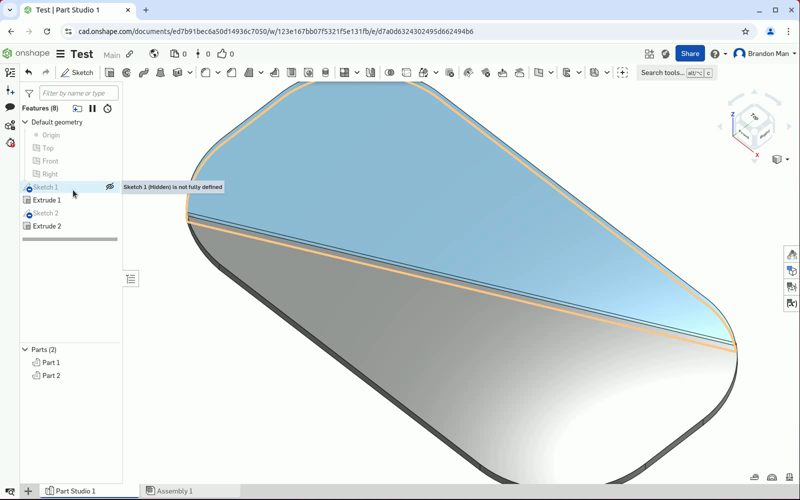
click(73, 189)